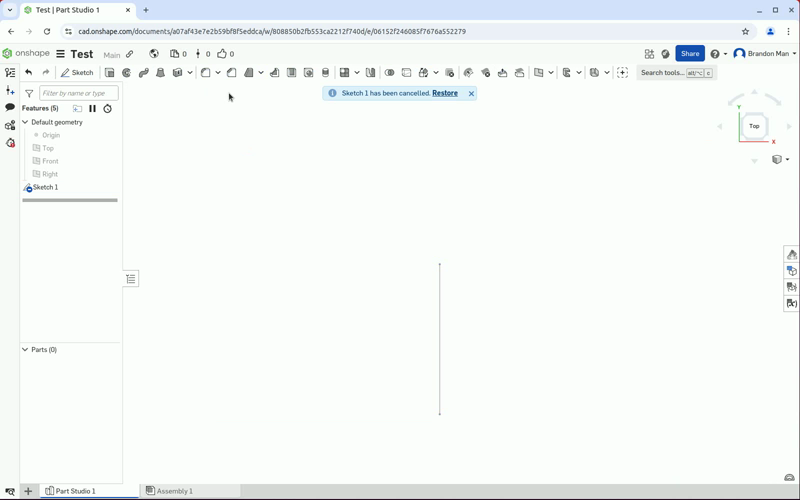
key(shift+h)
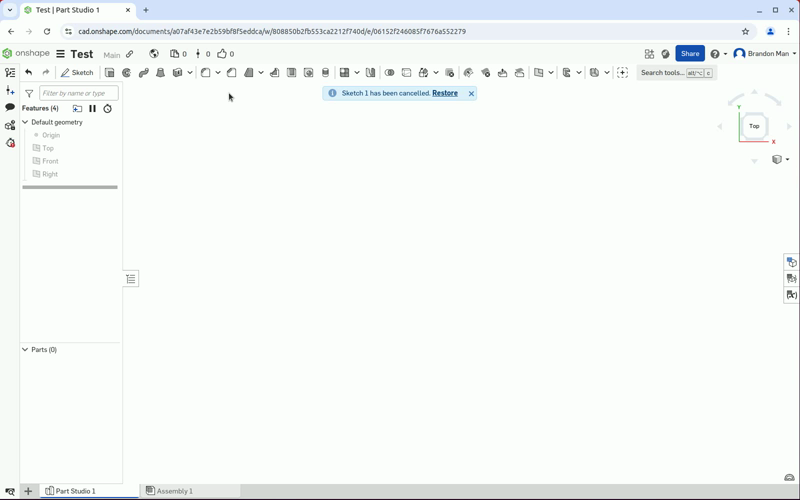
mouse_move(73, 352)
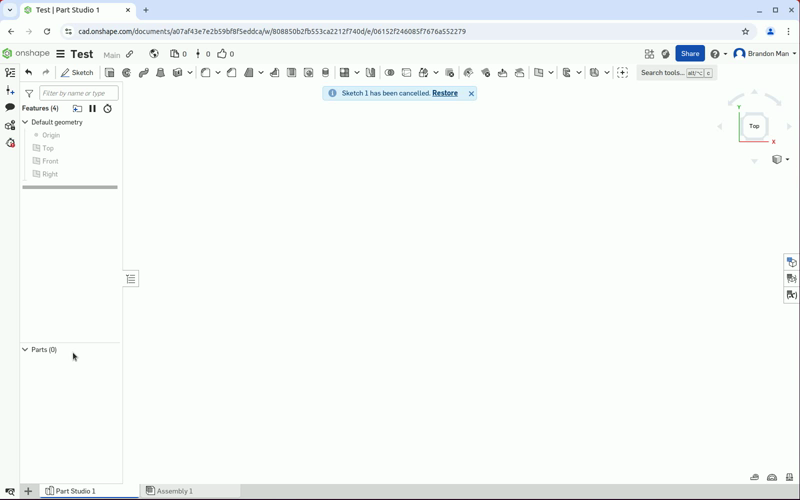
key(y)
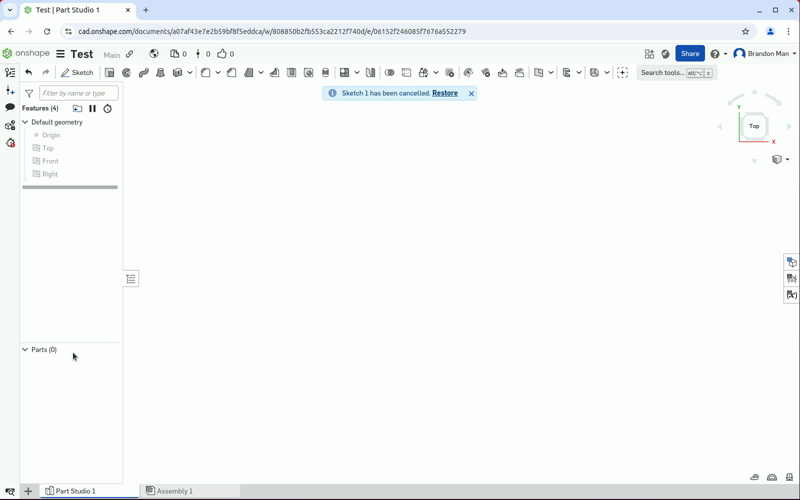
key(shift+p)
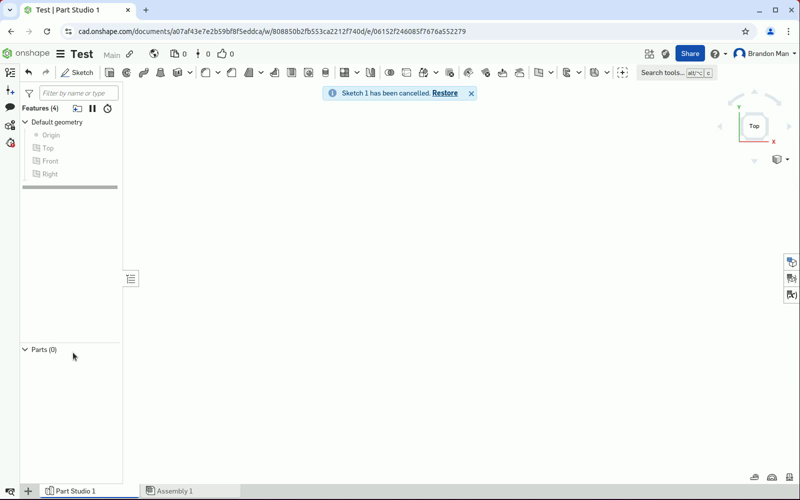
key(space)
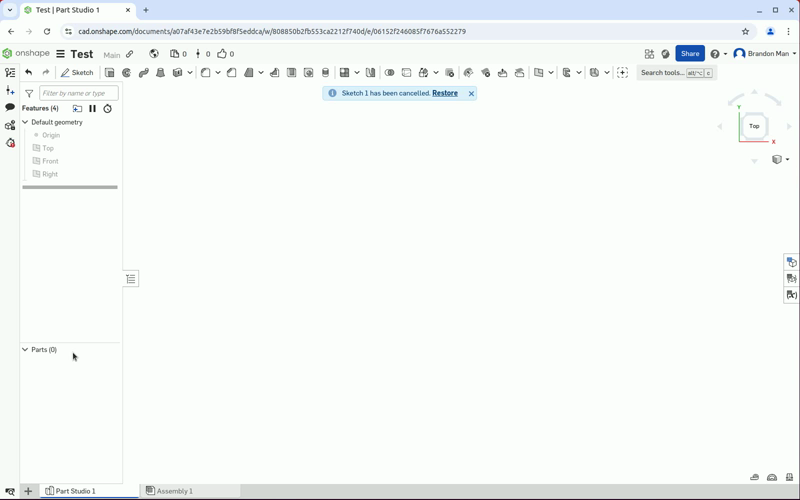
key_down(shift)
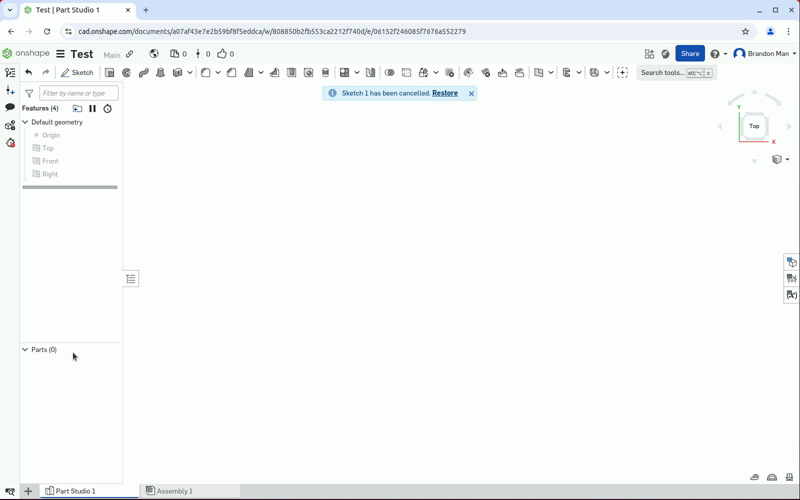
key(up)
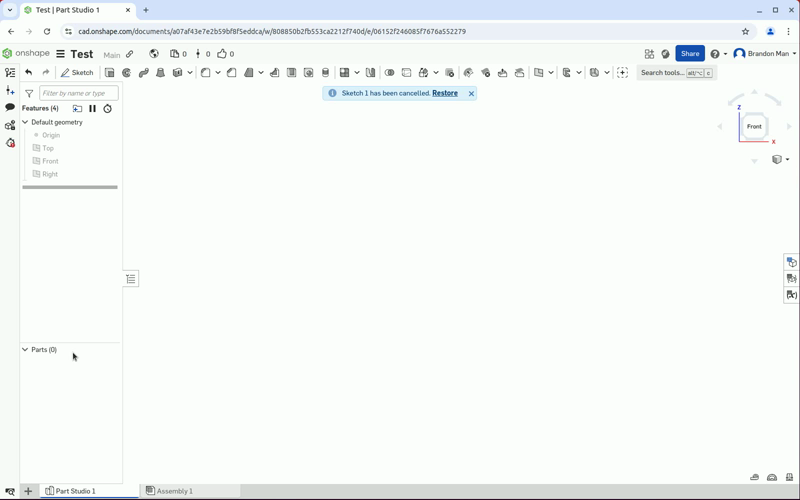
key_up(shift)
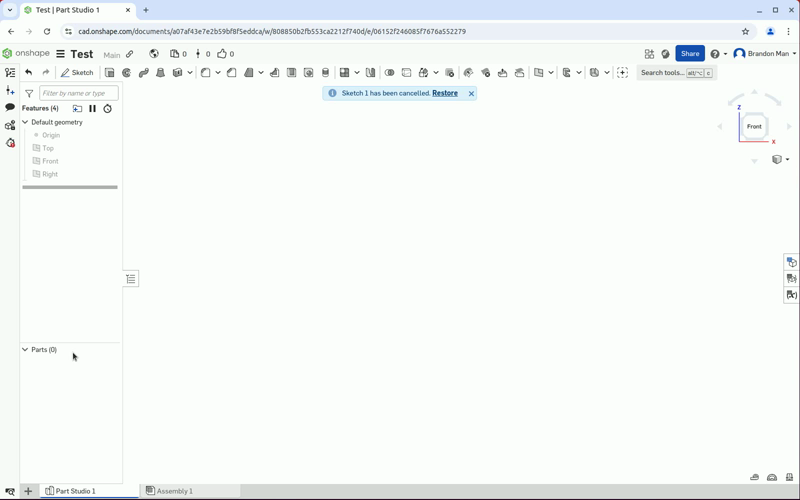
mouse_move(73, 352)
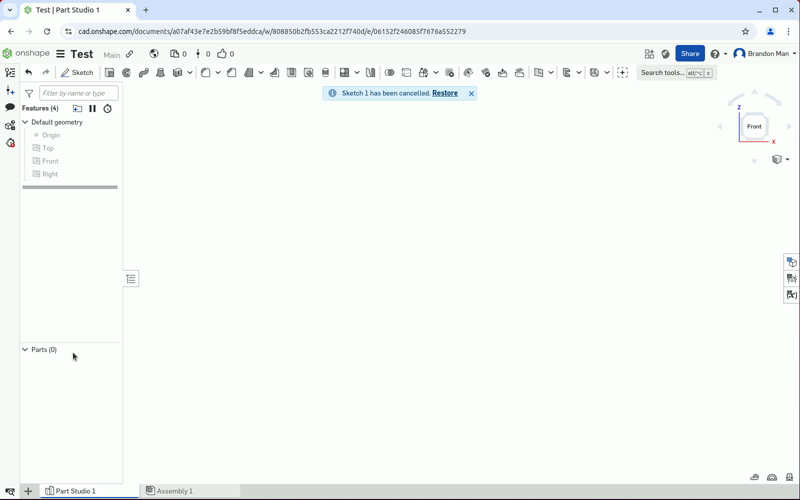
key(shift+y)
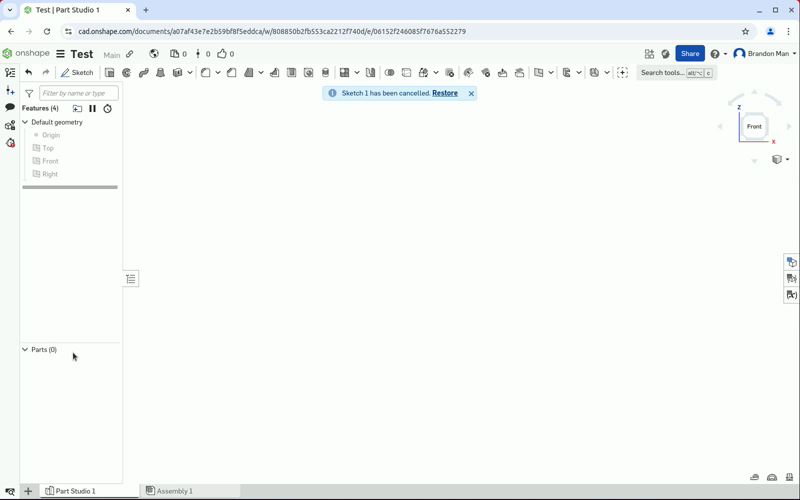
key(shift+s)
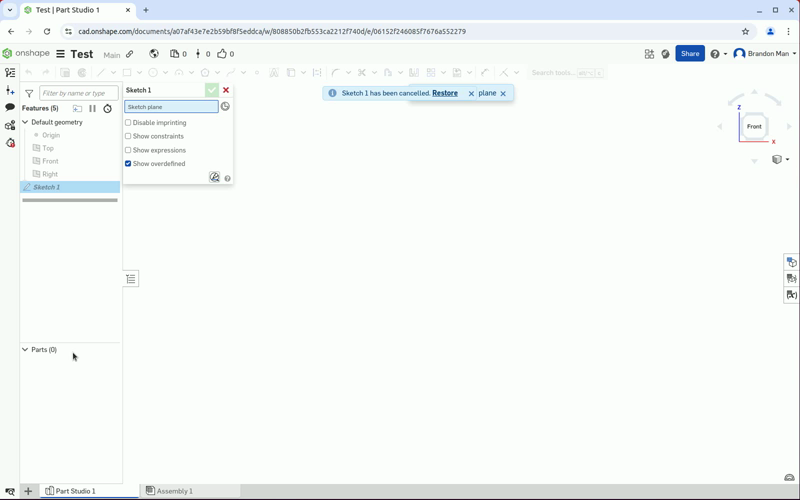
mouse_move(73, 163)
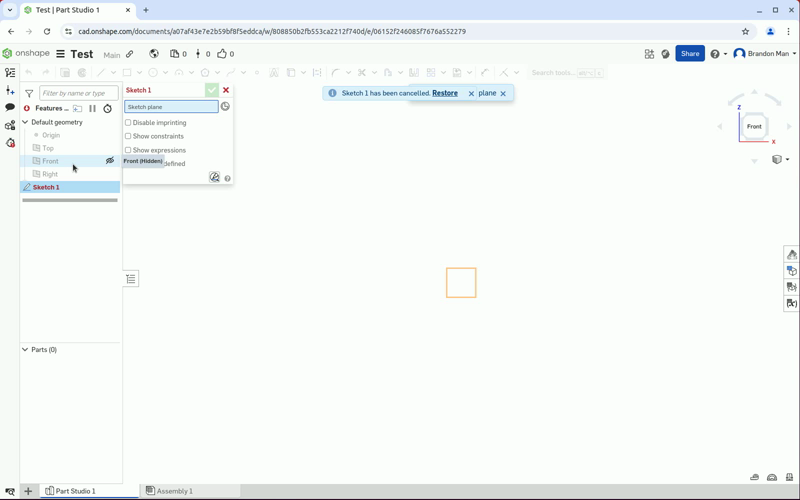
click(73, 163)
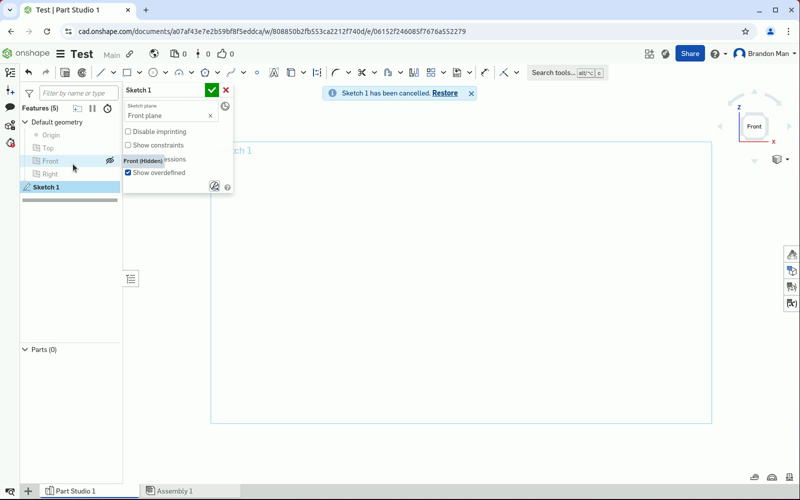
mouse_move(73, 352)
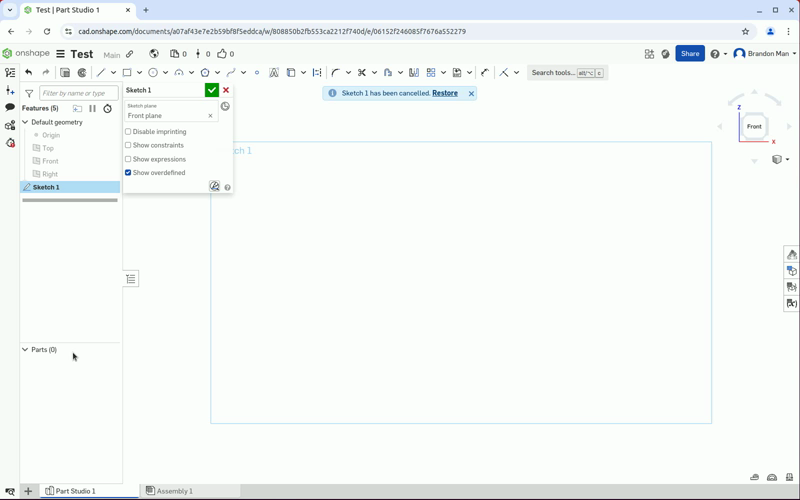
key(y)
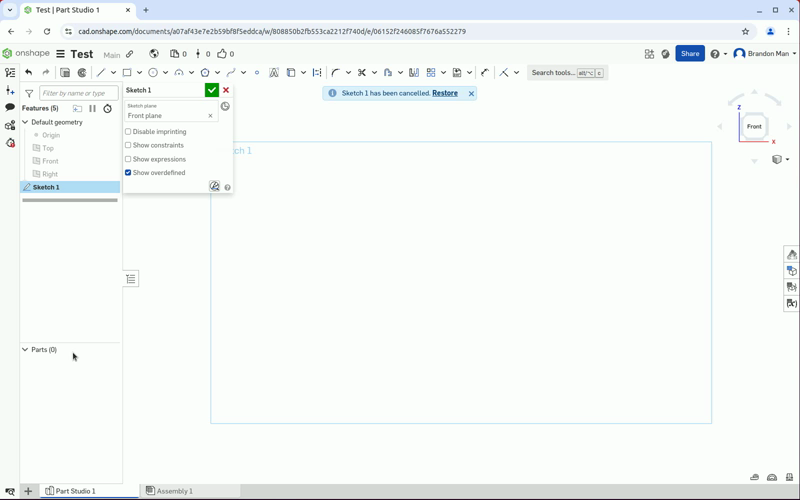
key(l)
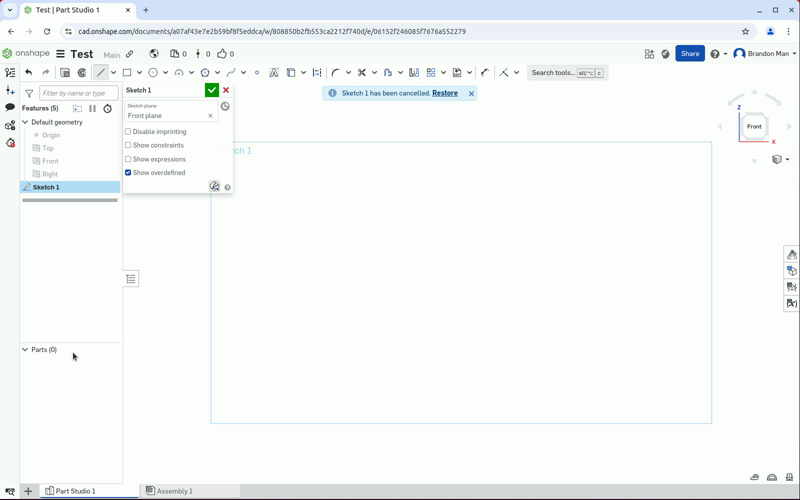
key_down(shift)
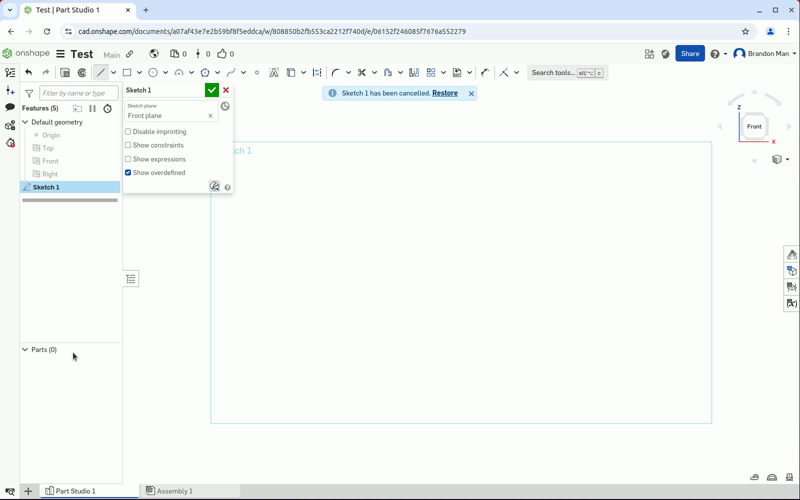
mouse_move(348, 282)
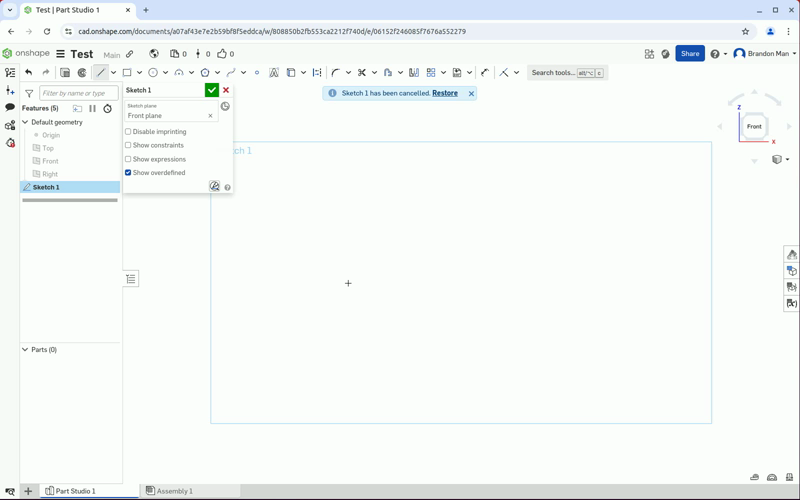
click(348, 282)
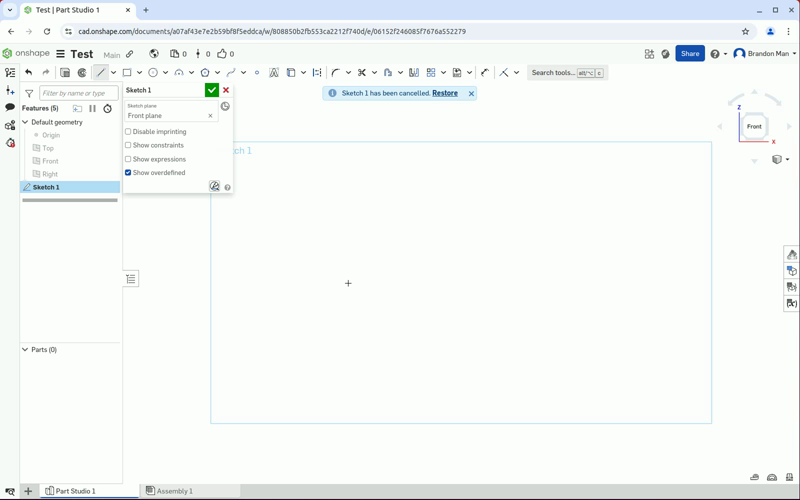
key_up(shift)
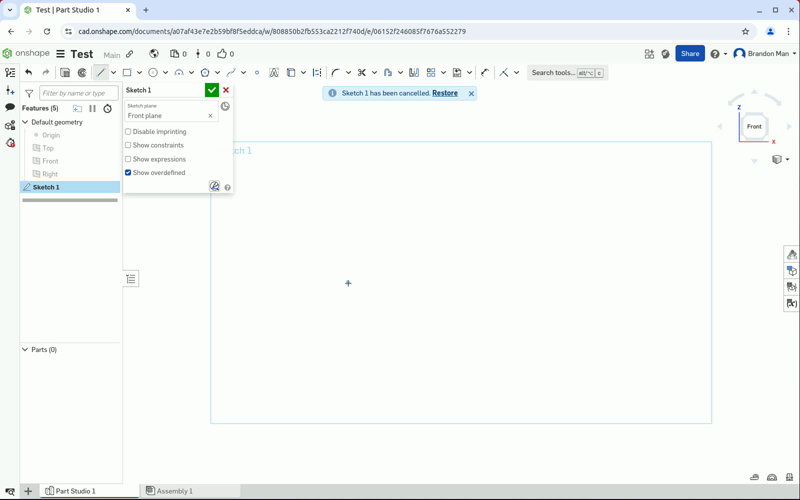
key_down(shift)
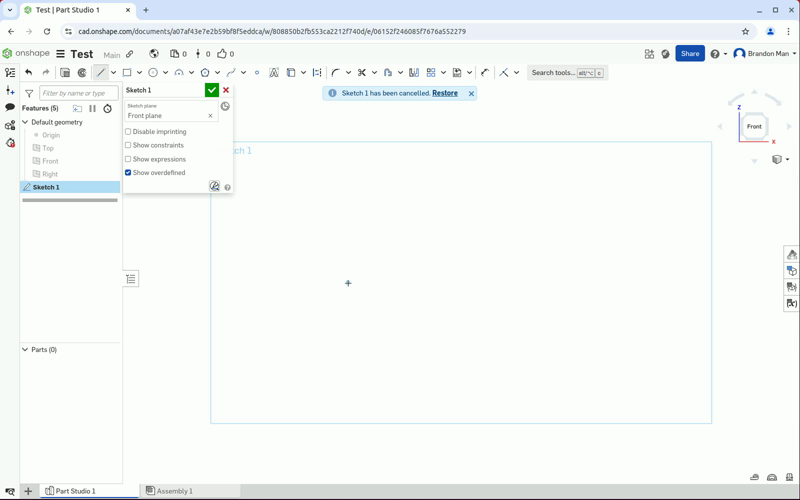
mouse_move(460, 282)
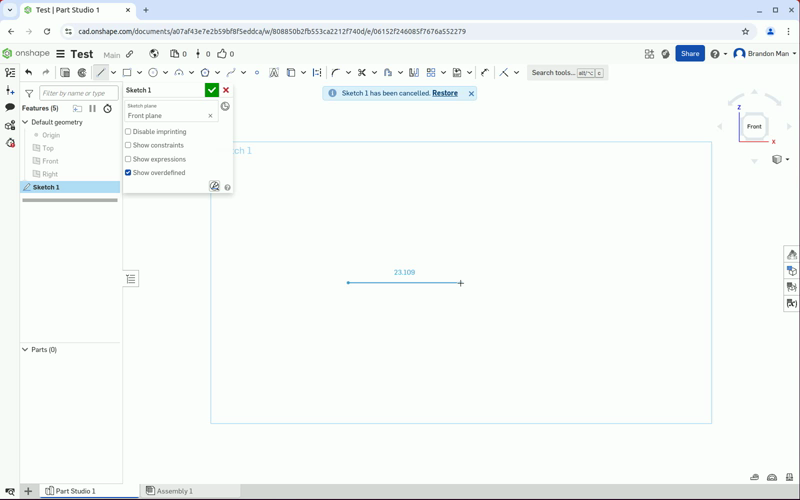
click(460, 282)
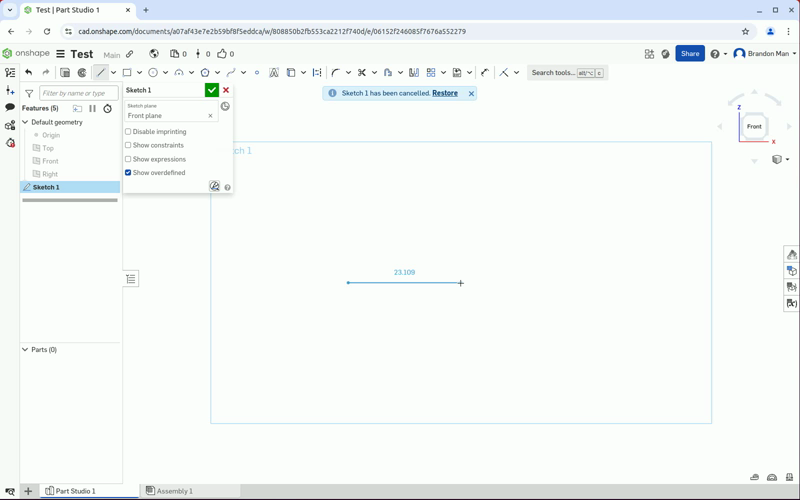
key_up(shift)
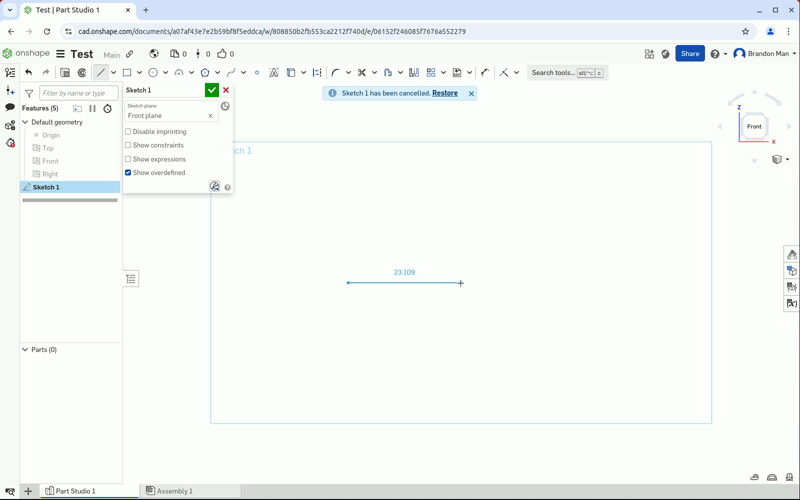
key_down(shift)
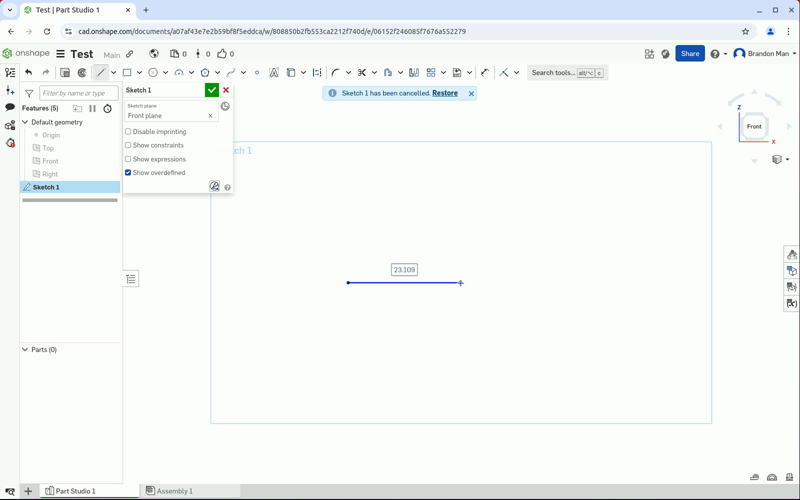
mouse_move(460, 170)
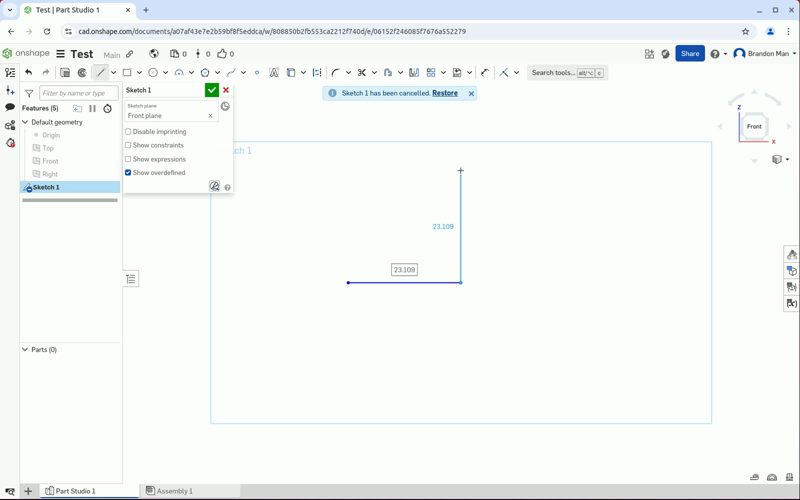
click(460, 170)
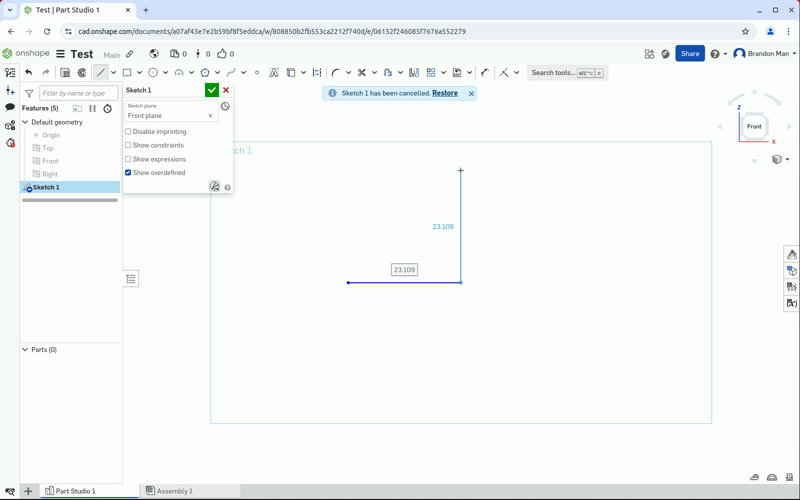
key_up(shift)
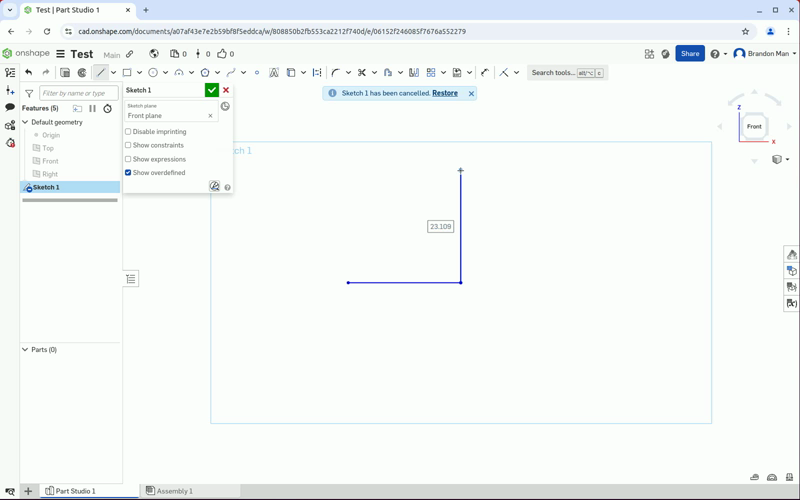
key_down(shift)
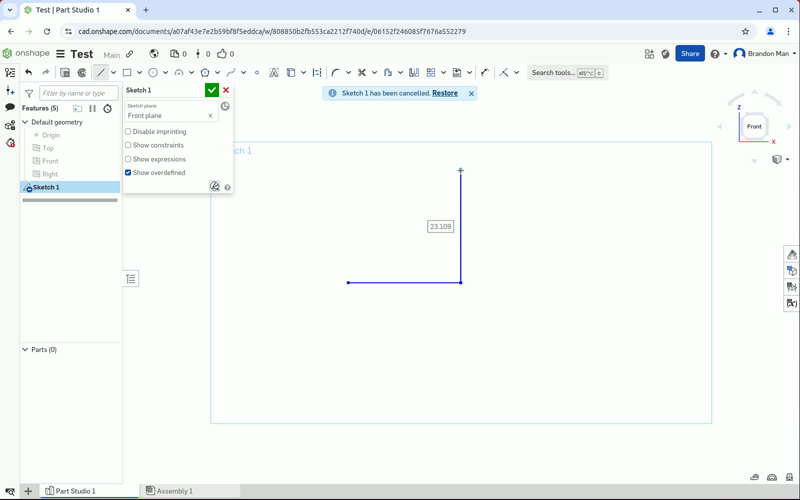
mouse_move(348, 170)
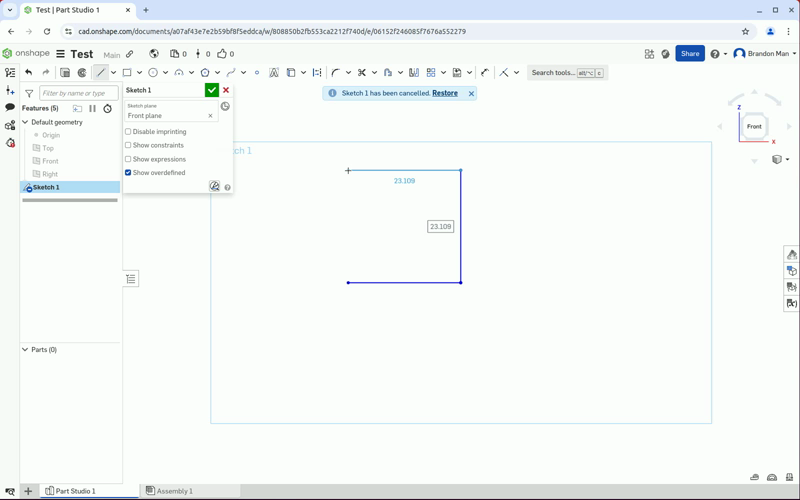
click(348, 170)
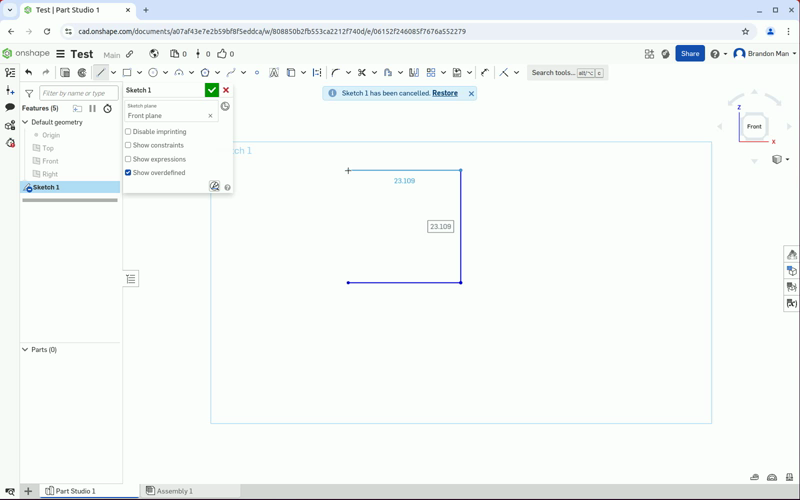
key_up(shift)
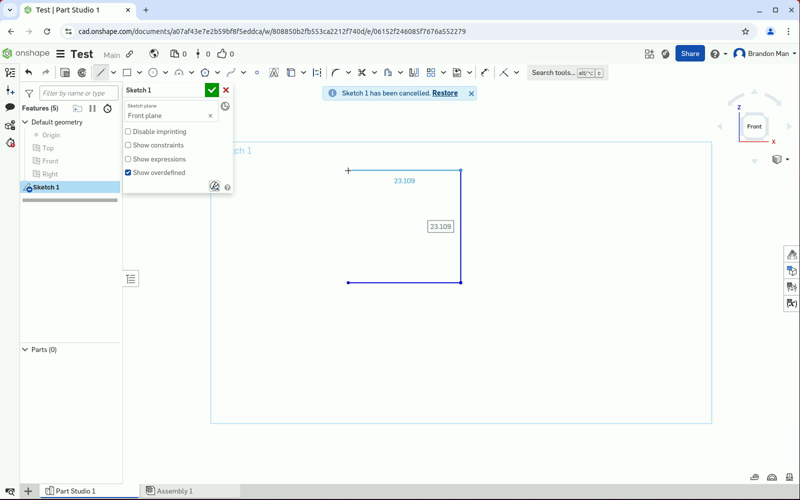
key_down(shift)
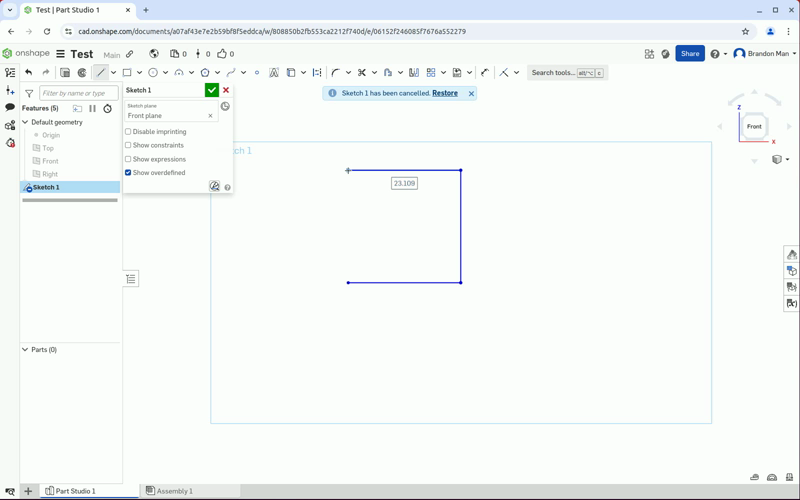
mouse_move(348, 282)
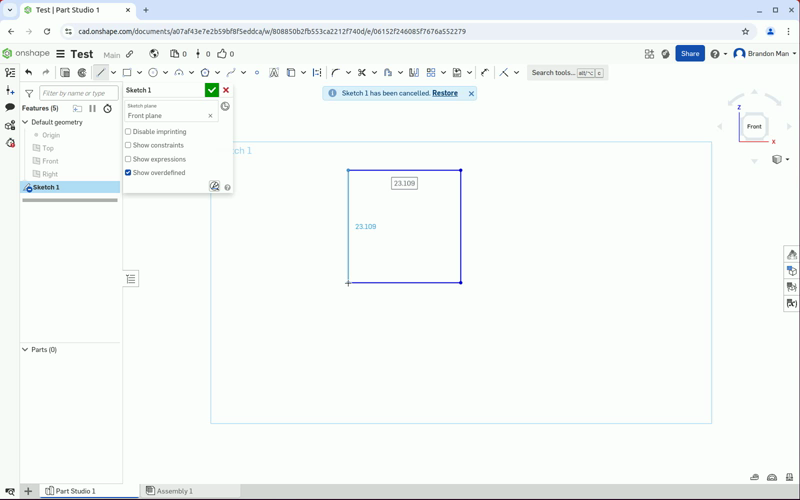
key_up(shift)
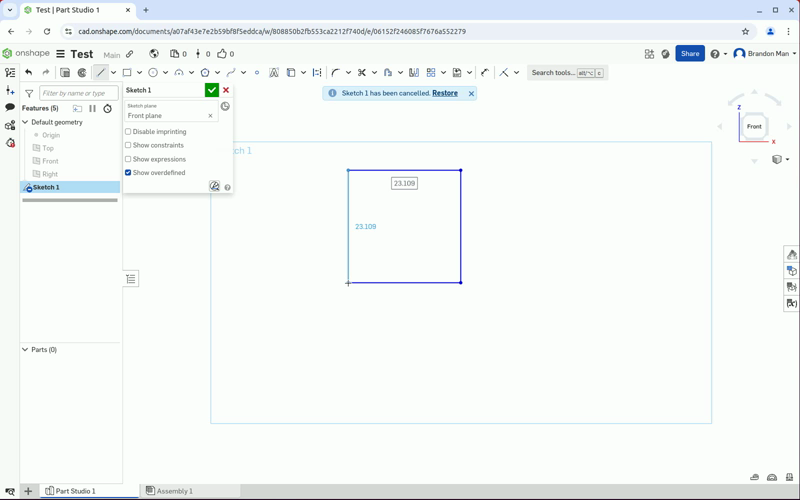
click(348, 282)
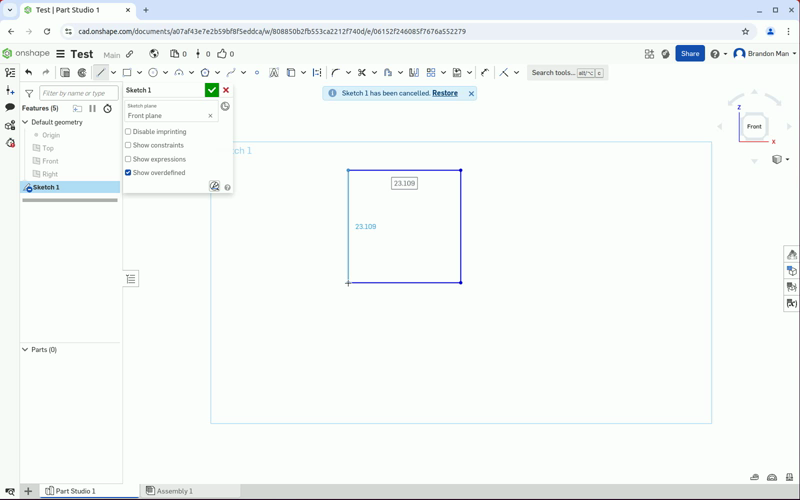
key(esc)
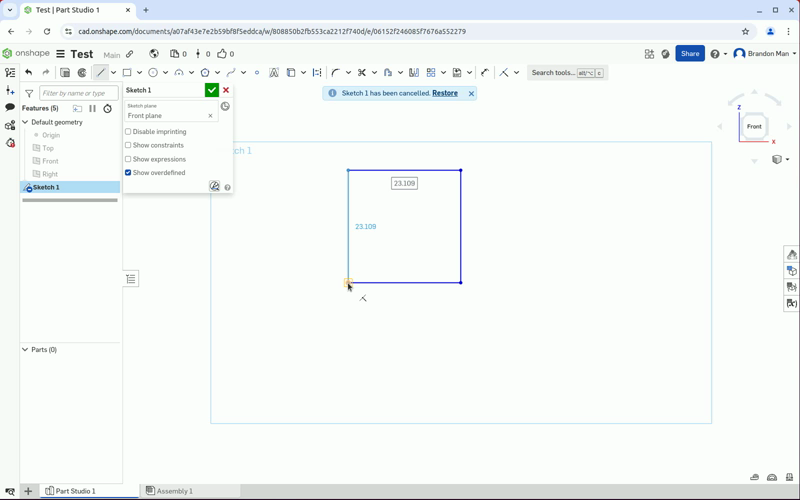
mouse_move(378, 241)
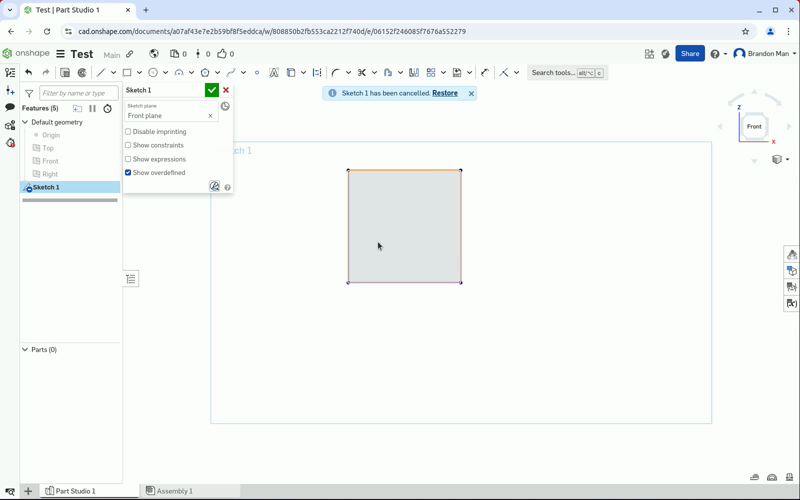
click(378, 241)
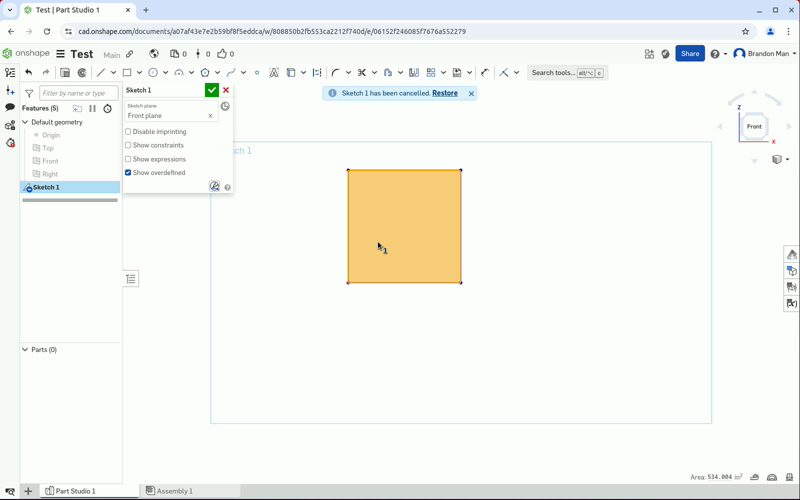
mouse_move(73, 352)
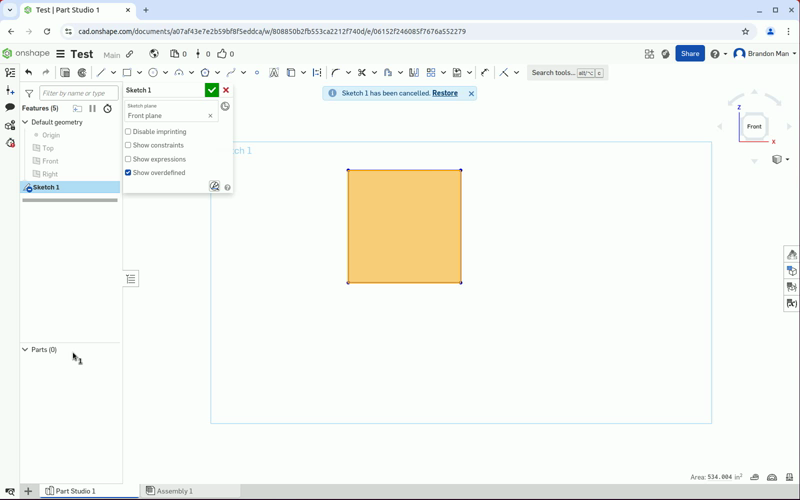
key(shift+y)
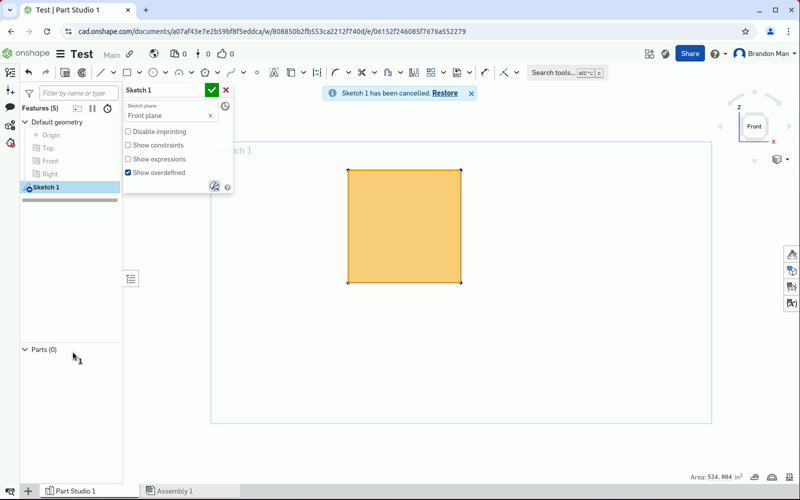
key(shift+e)
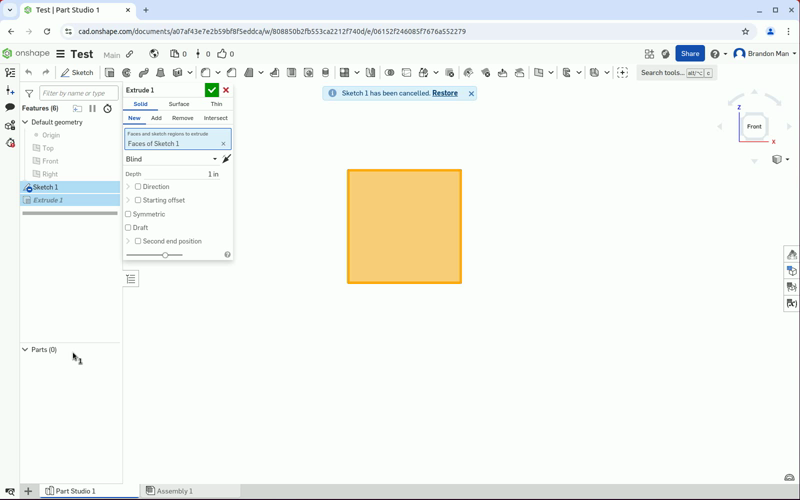
mouse_move(143, 106)
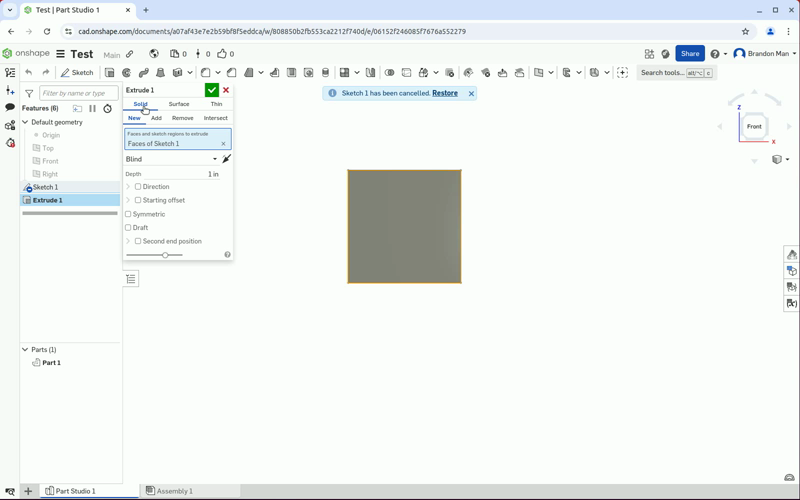
click(143, 106)
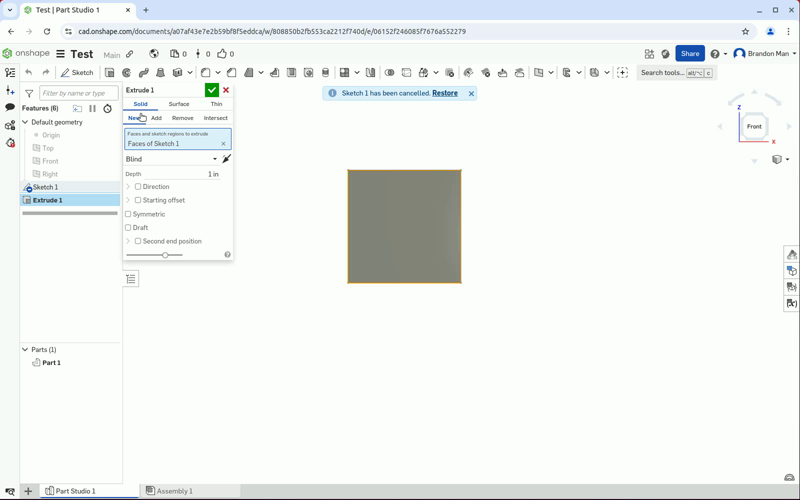
mouse_move(137, 120)
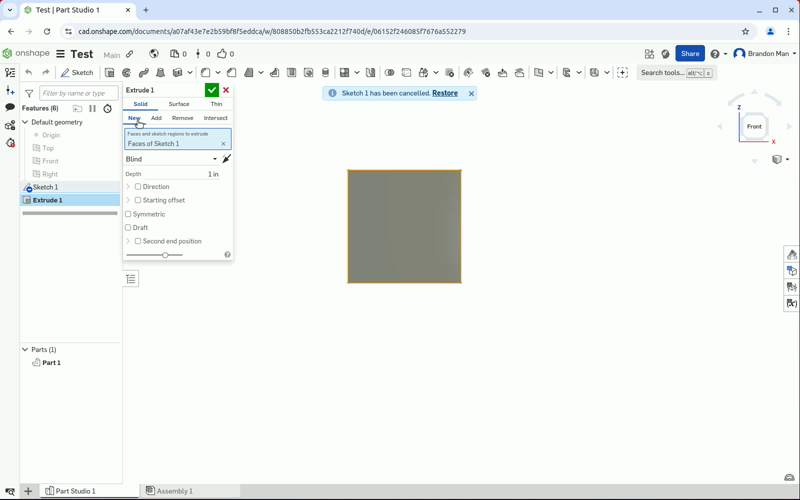
click(137, 120)
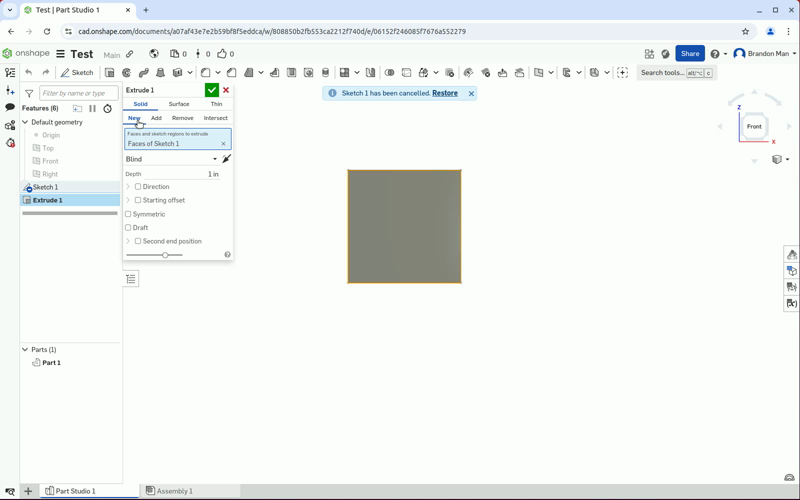
key(tab, 4)
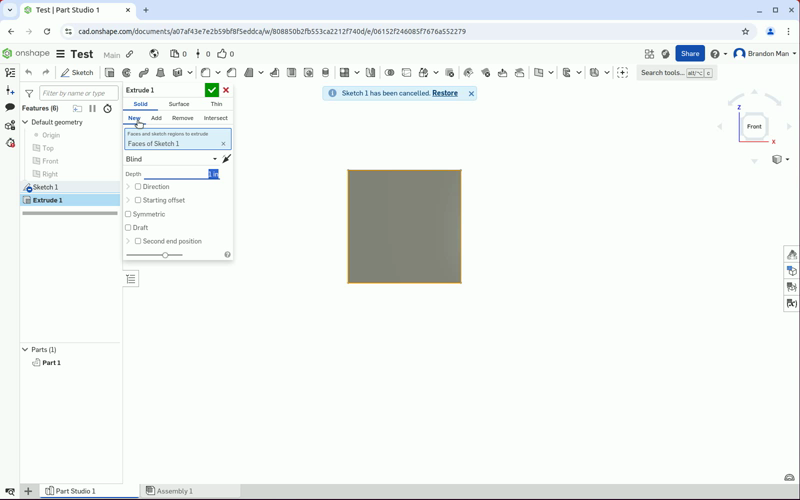
text(23.108)
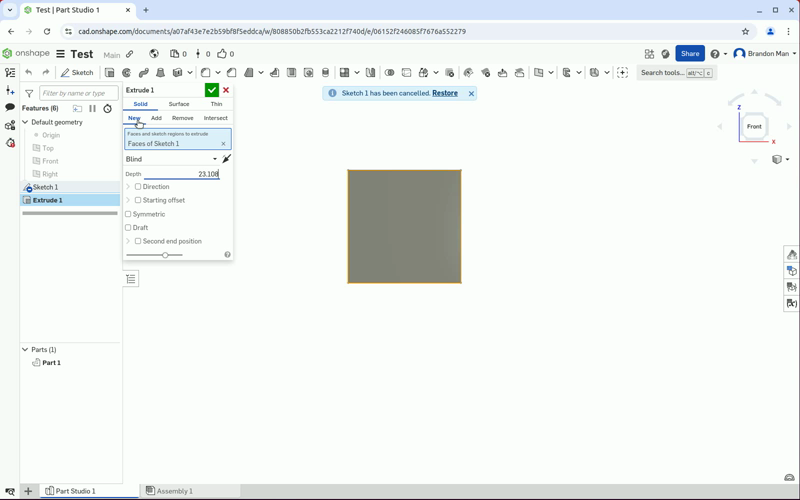
key(enter)
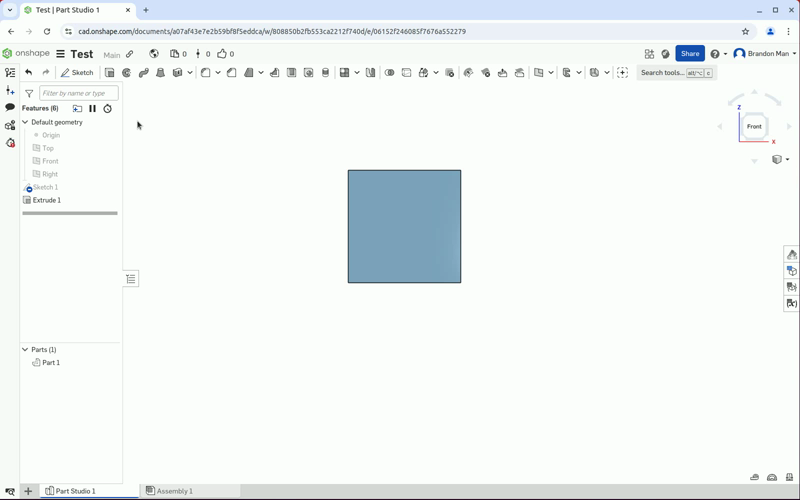
key(shift+h)
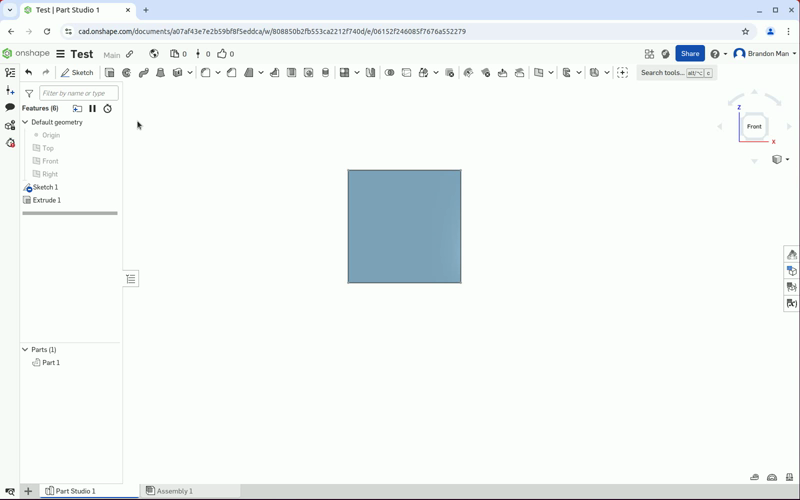
key(shift+h)
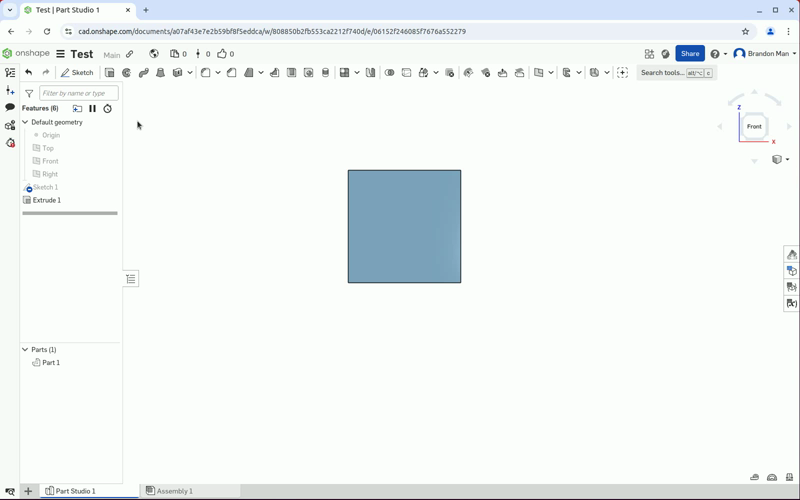
mouse_move(73, 189)
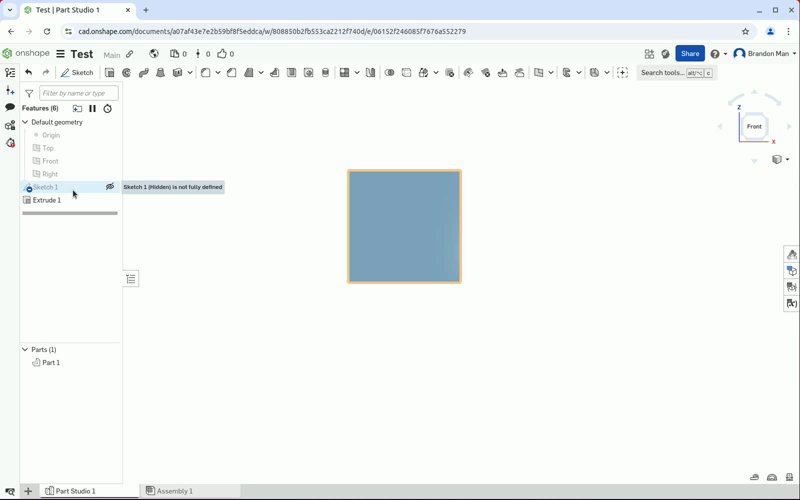
click(73, 189)
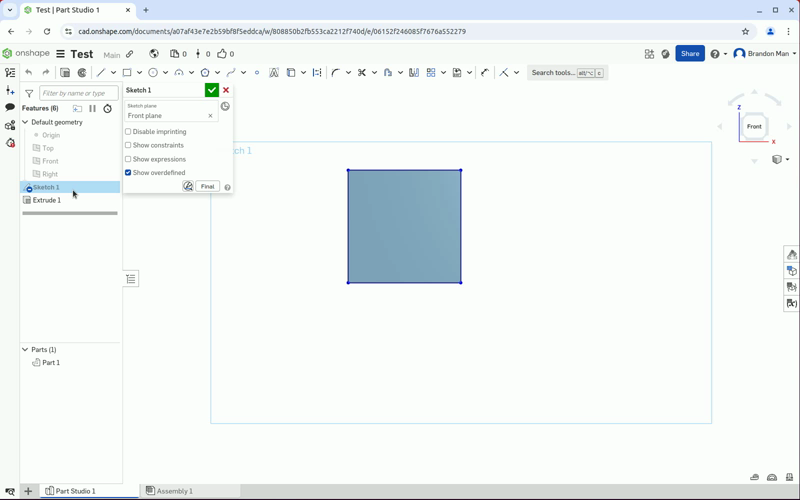
mouse_move(229, 92)
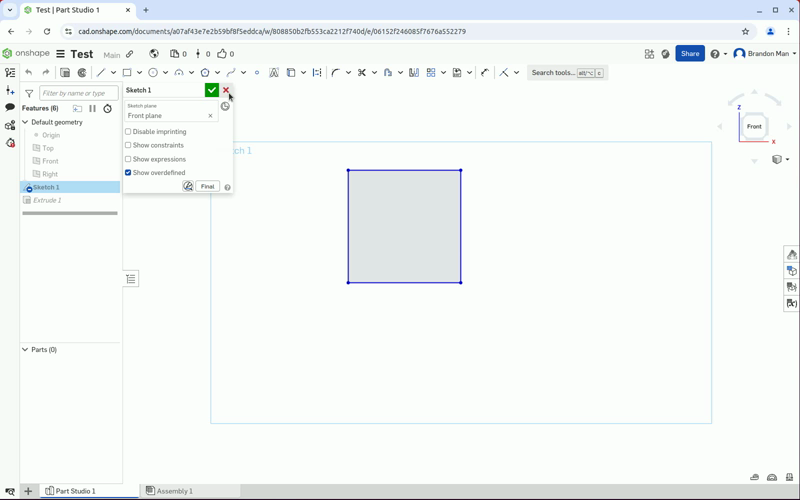
click(229, 92)
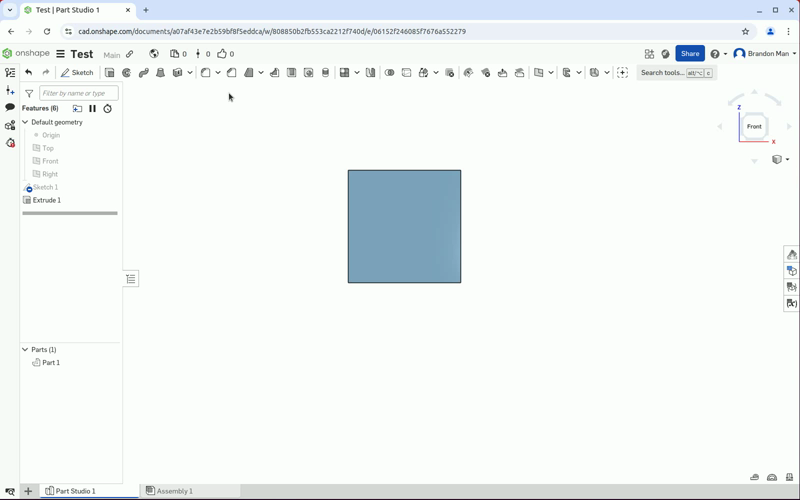
mouse_move(541, 75)
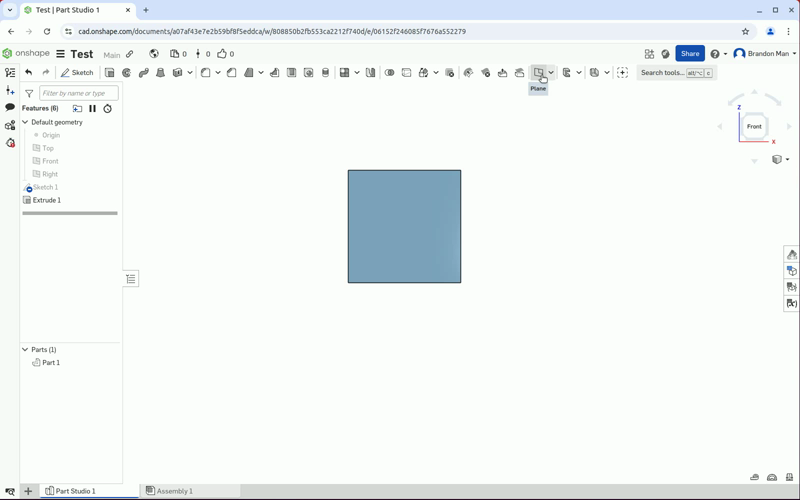
click(541, 75)
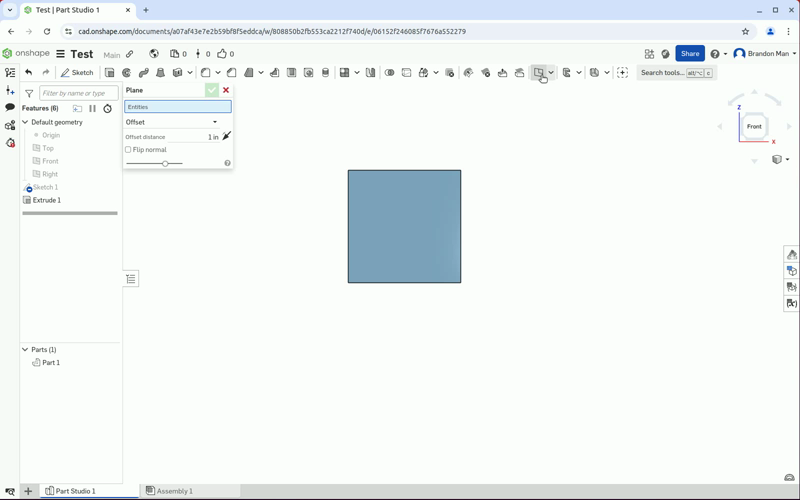
mouse_move(73, 163)
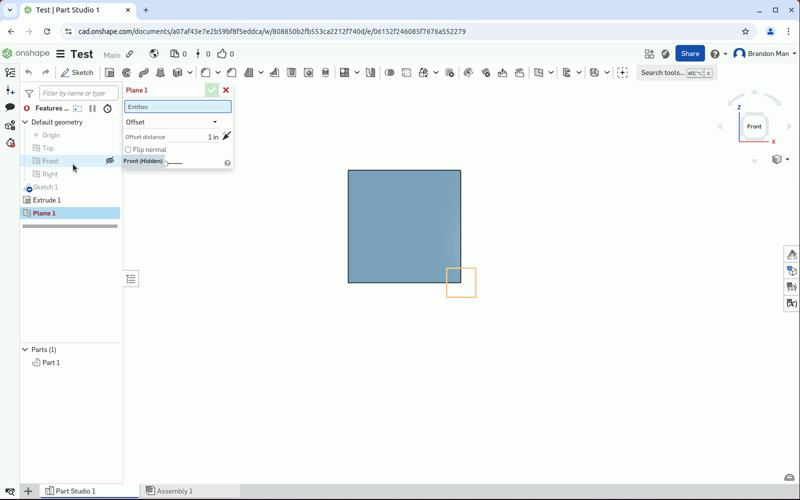
click(73, 163)
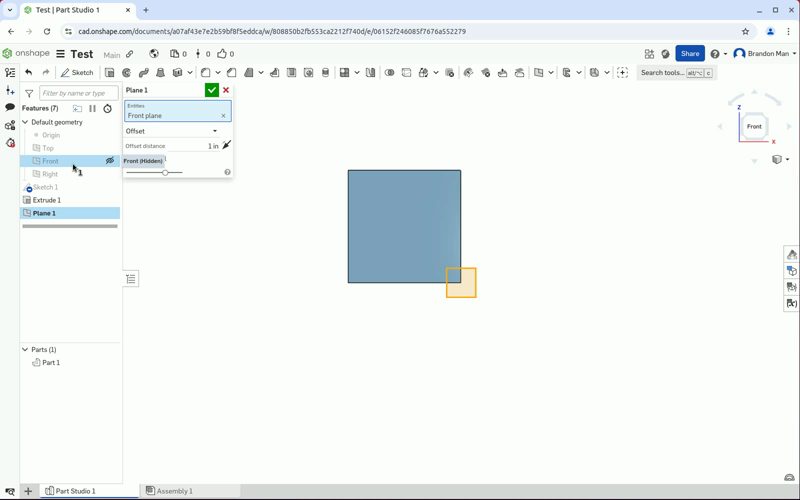
key(tab, 2)
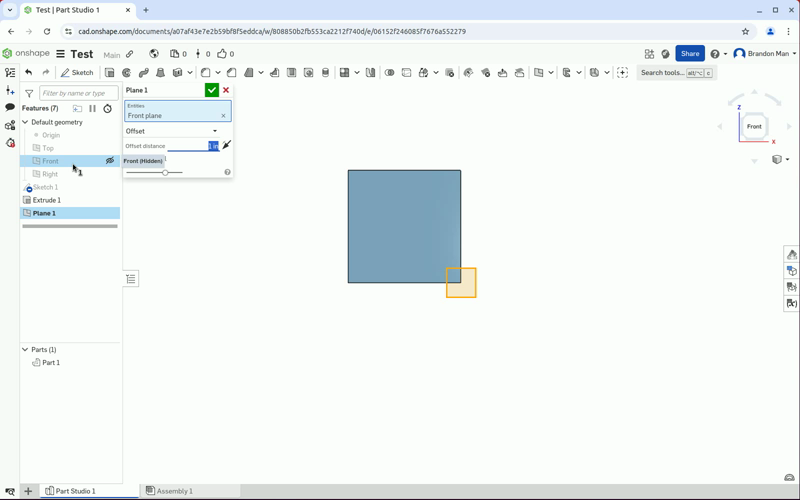
text(23.108)
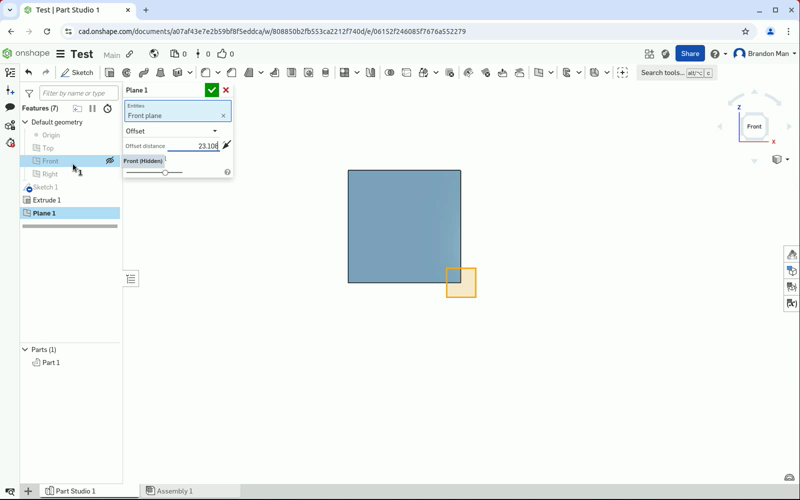
key(enter, 2)
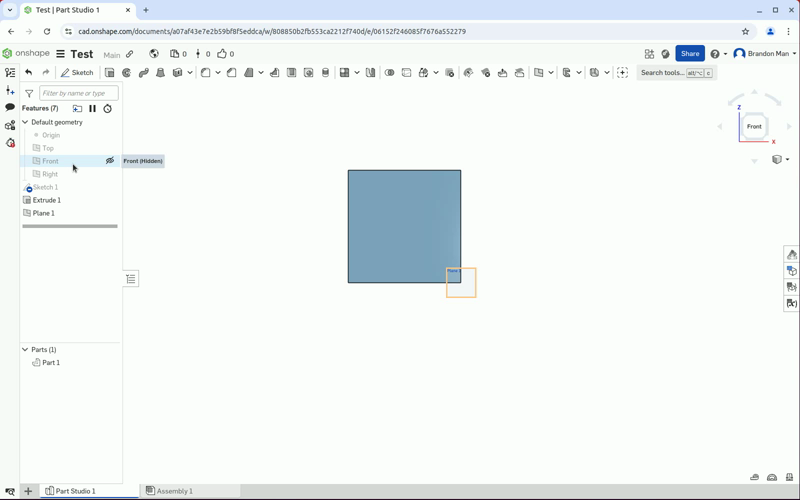
key(shift+s)
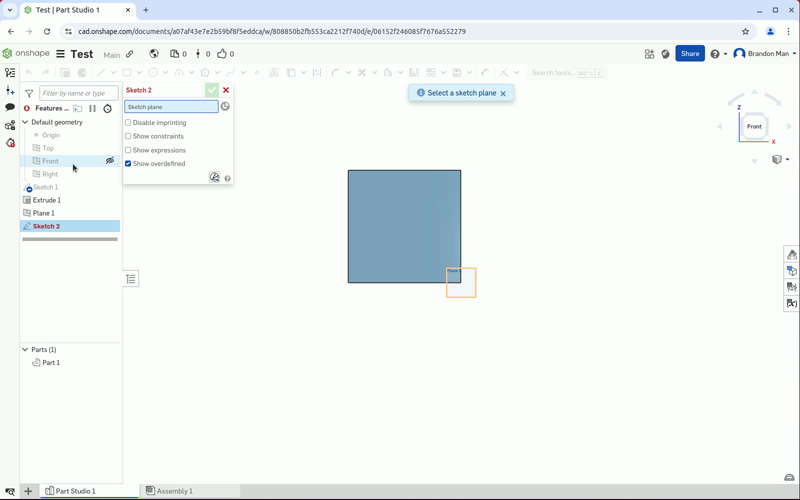
mouse_move(73, 215)
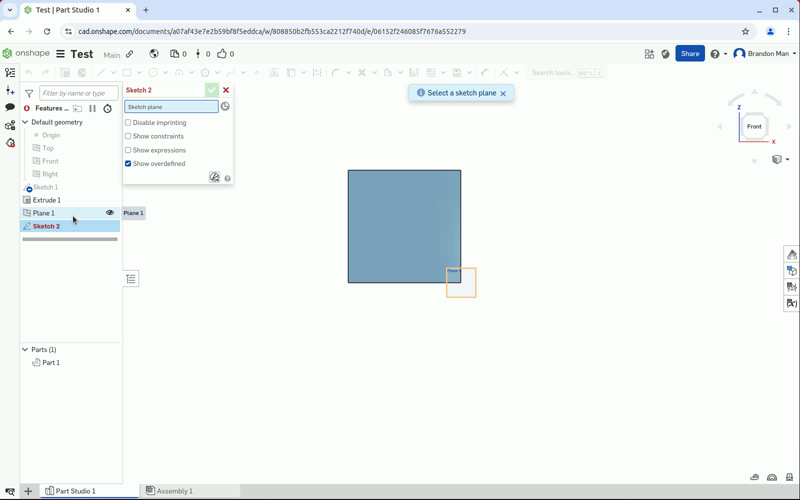
click(73, 215)
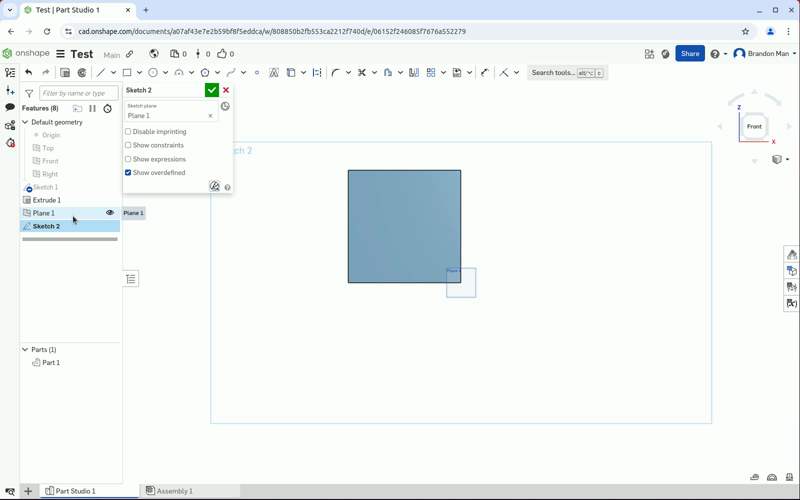
mouse_move(73, 352)
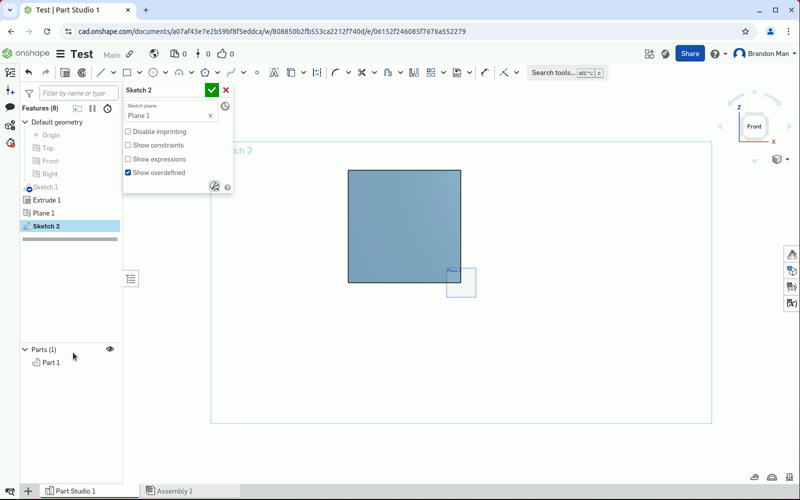
key(y)
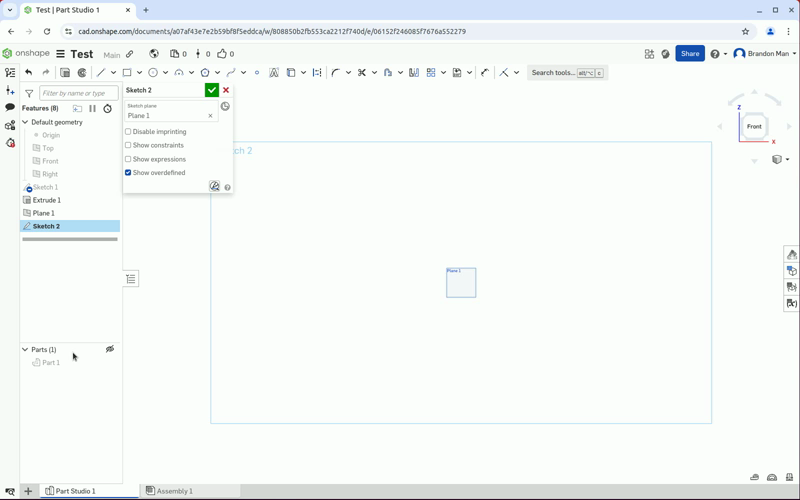
key(l)
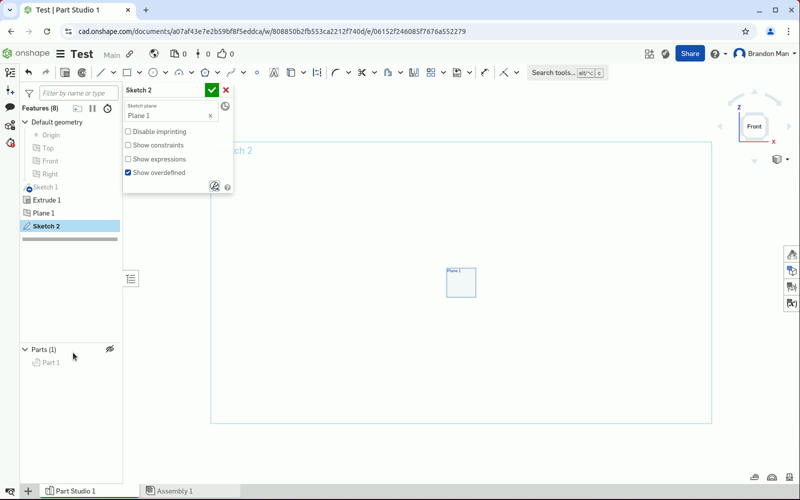
key_down(shift)
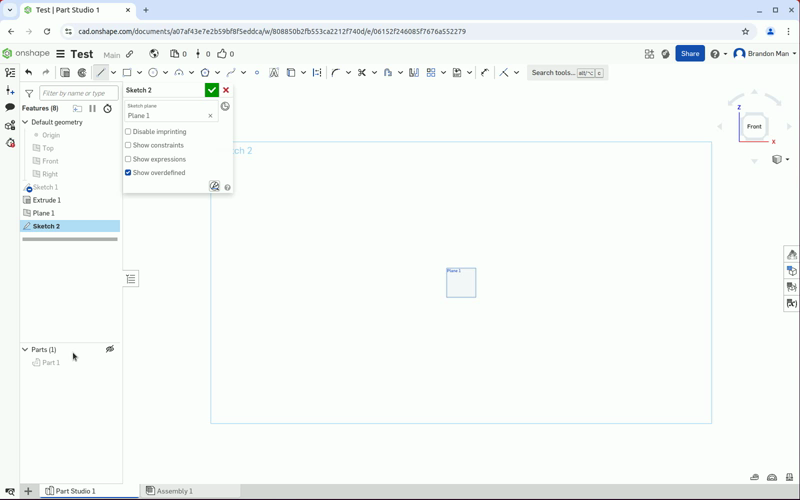
mouse_move(356, 272)
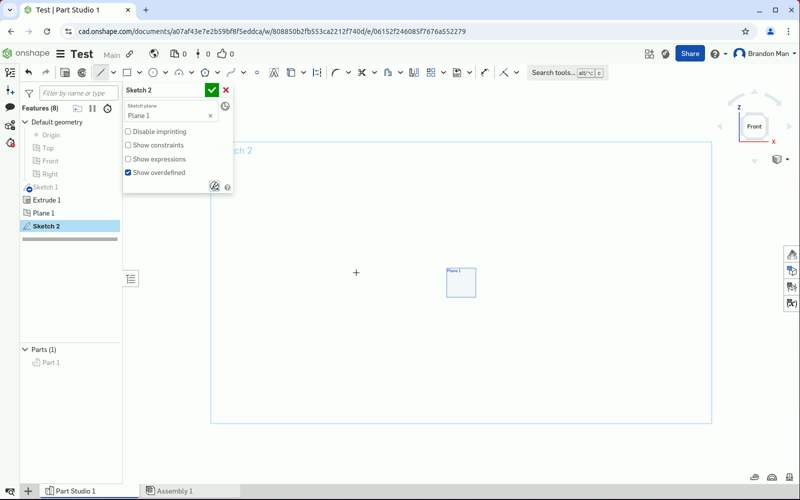
click(356, 272)
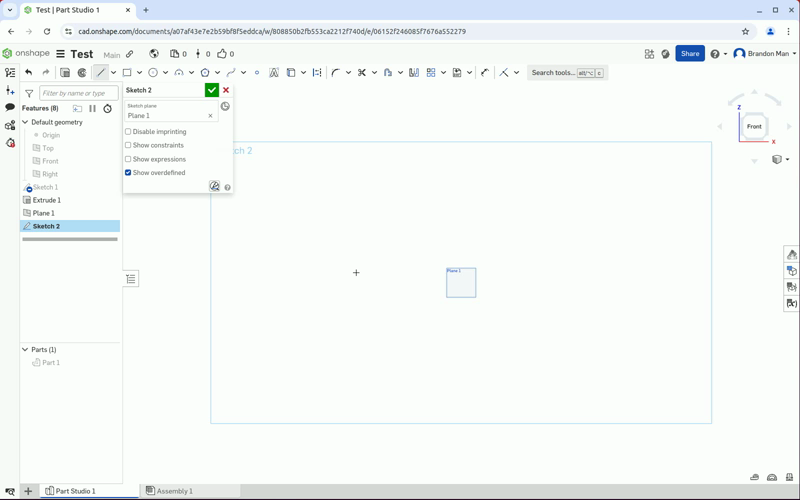
key_up(shift)
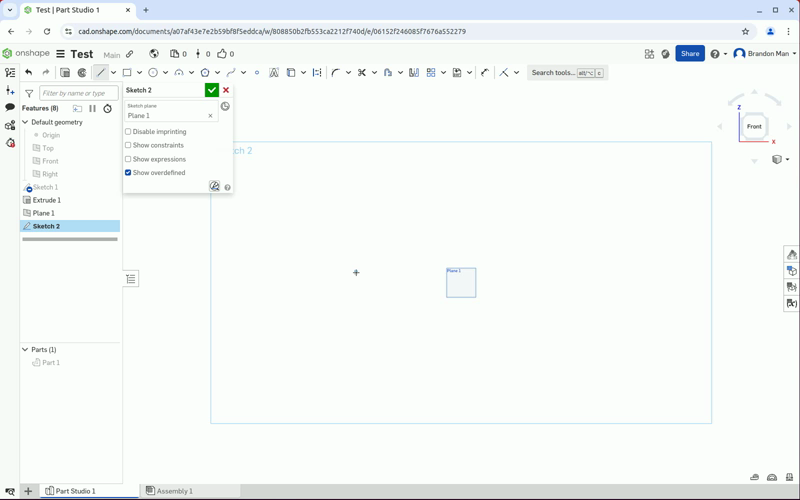
key_down(shift)
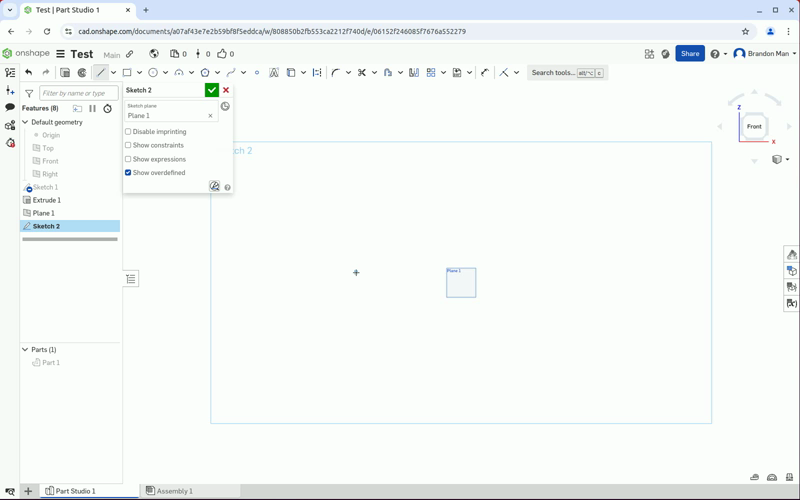
mouse_move(451, 272)
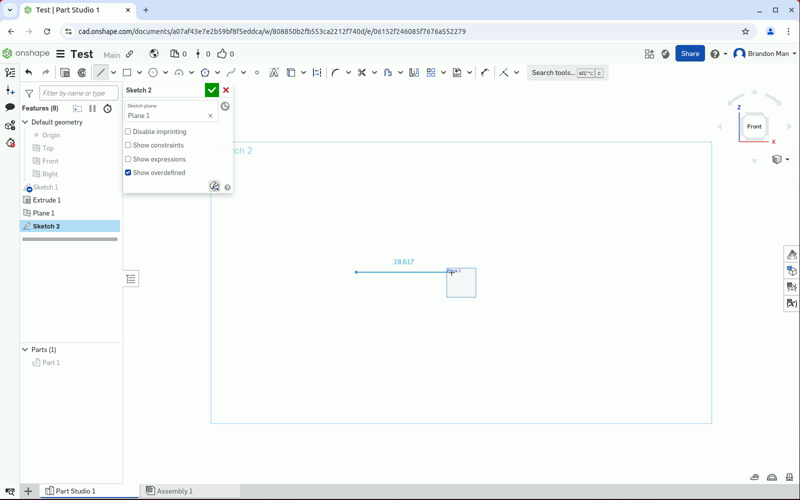
click(451, 272)
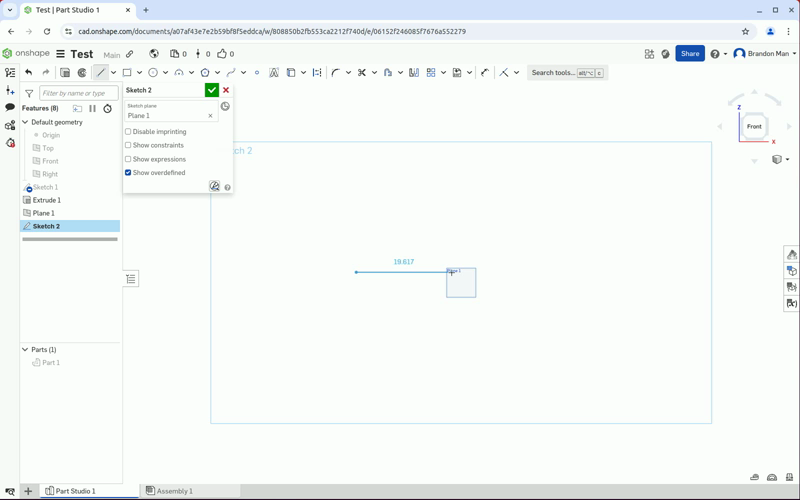
key_up(shift)
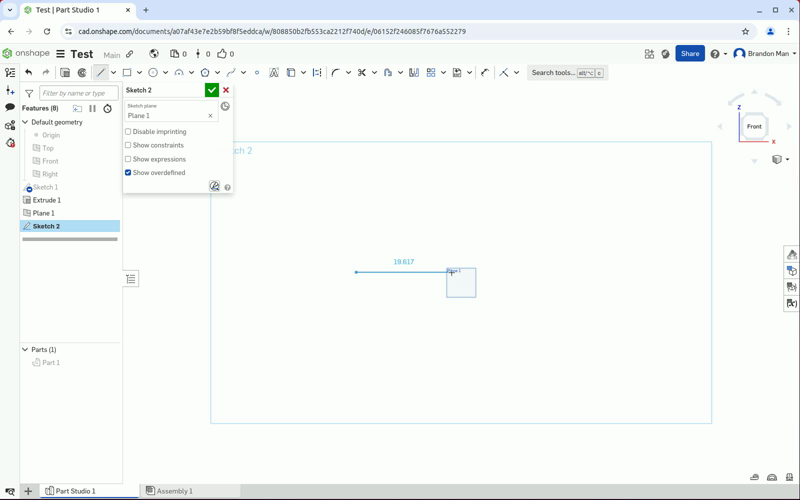
key_down(shift)
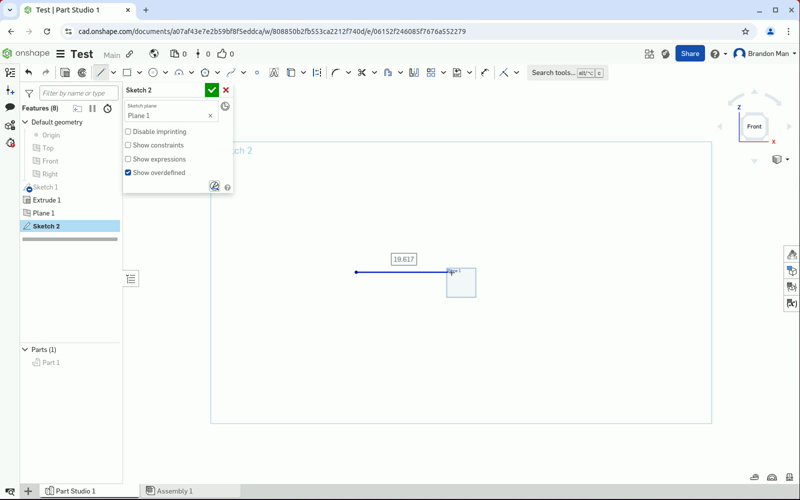
mouse_move(451, 179)
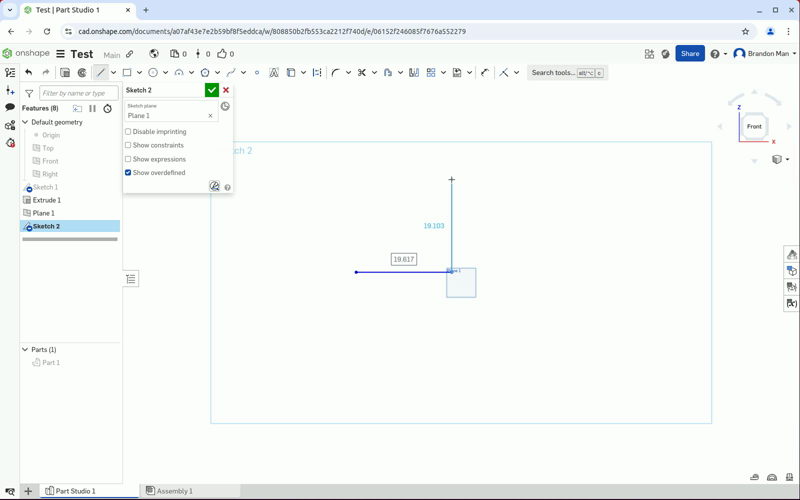
click(451, 179)
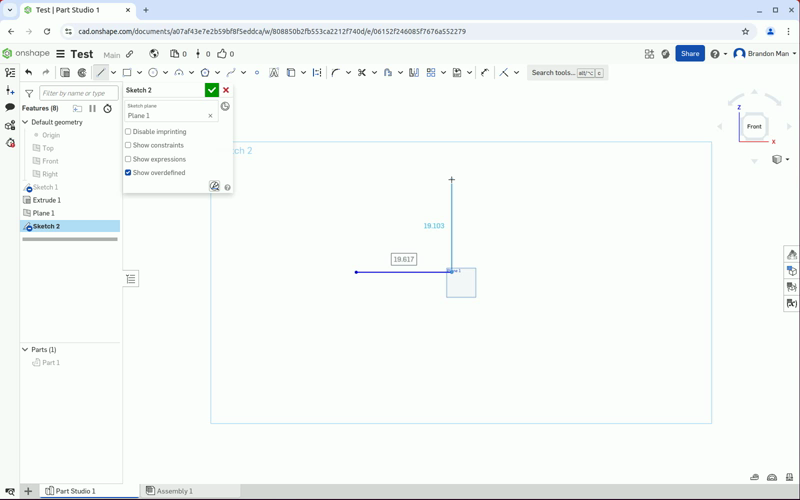
key_up(shift)
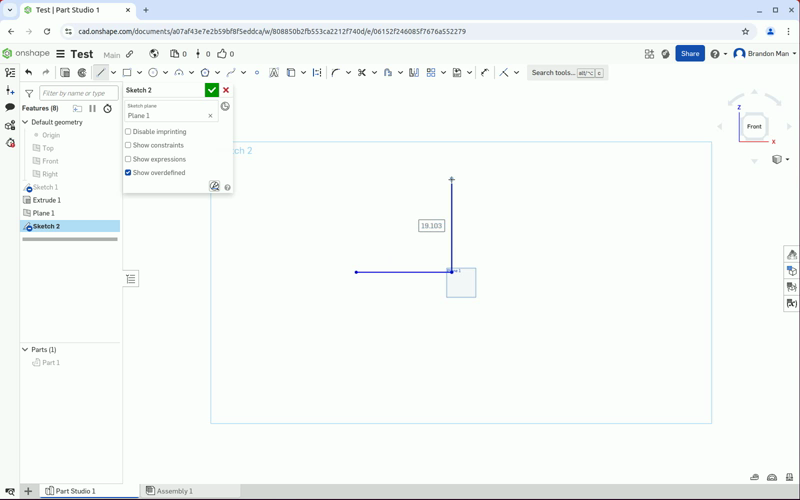
key_down(shift)
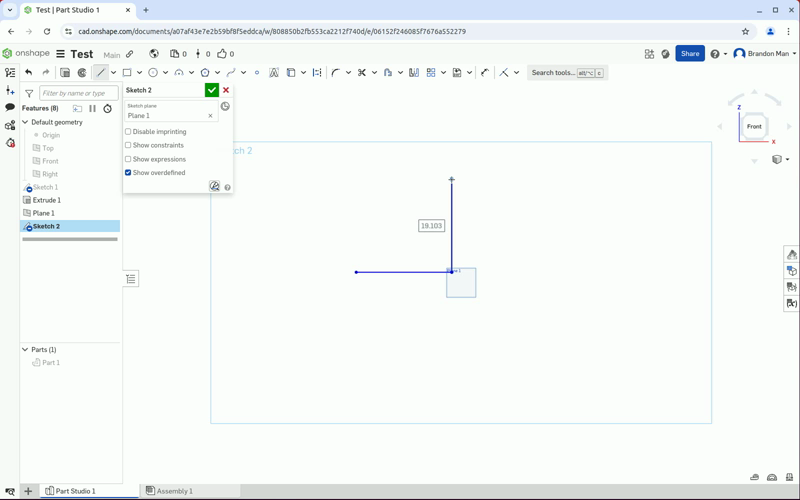
mouse_move(356, 179)
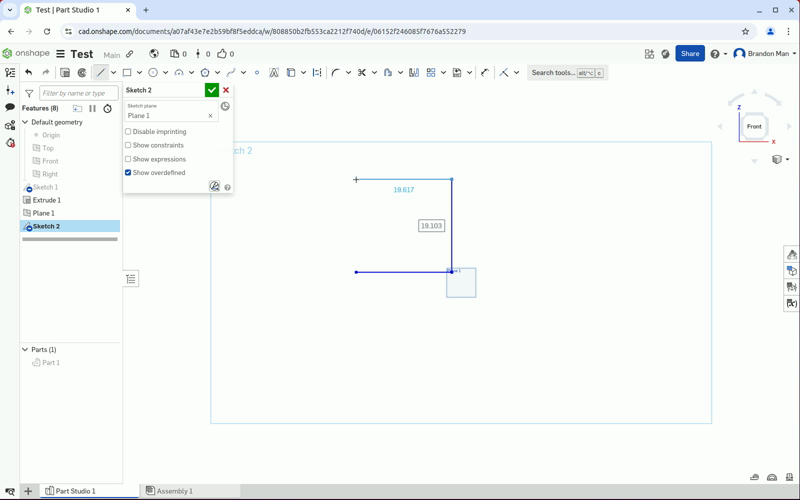
click(356, 179)
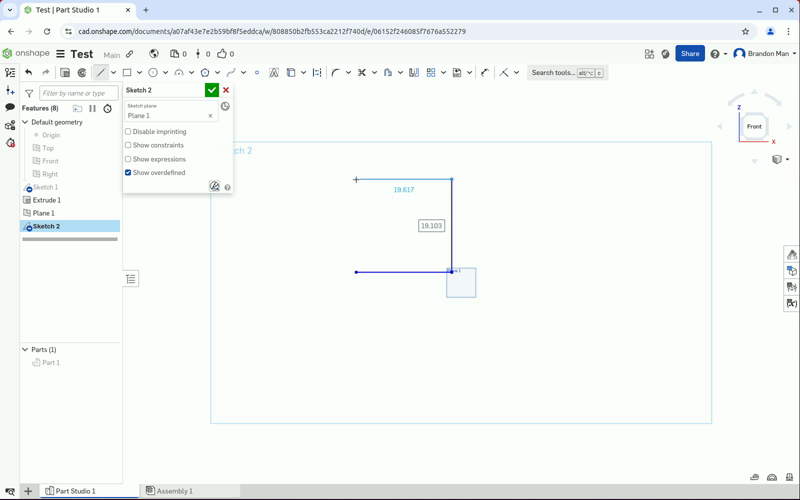
key_up(shift)
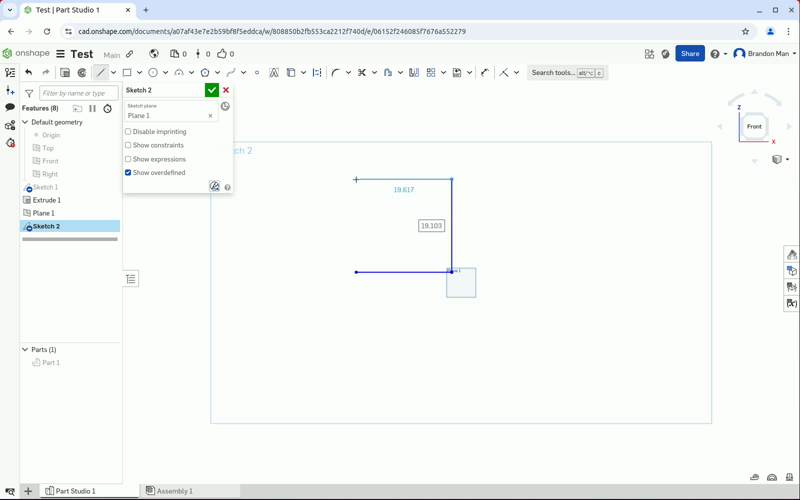
key_down(shift)
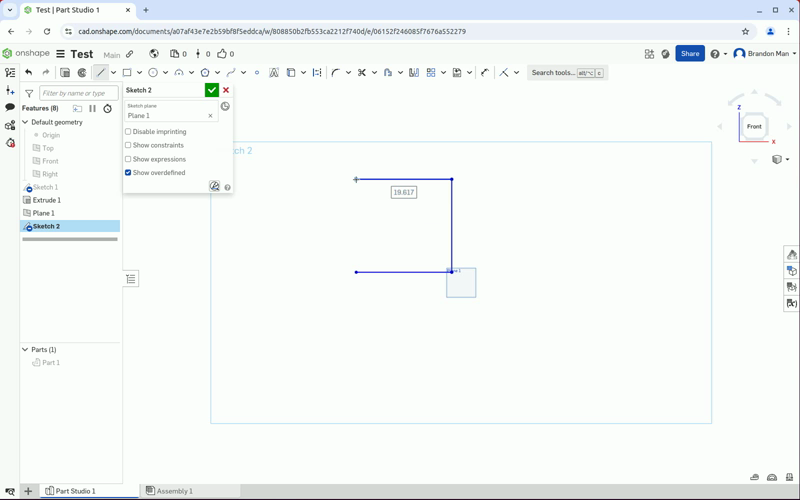
mouse_move(356, 272)
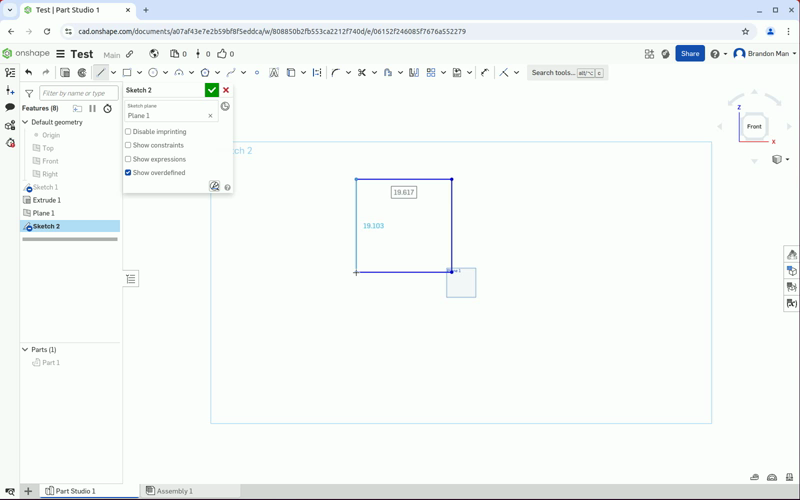
key_up(shift)
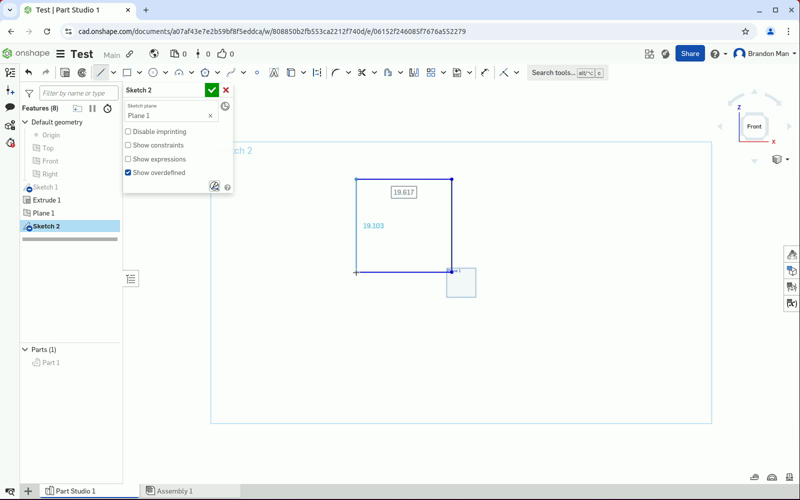
click(356, 272)
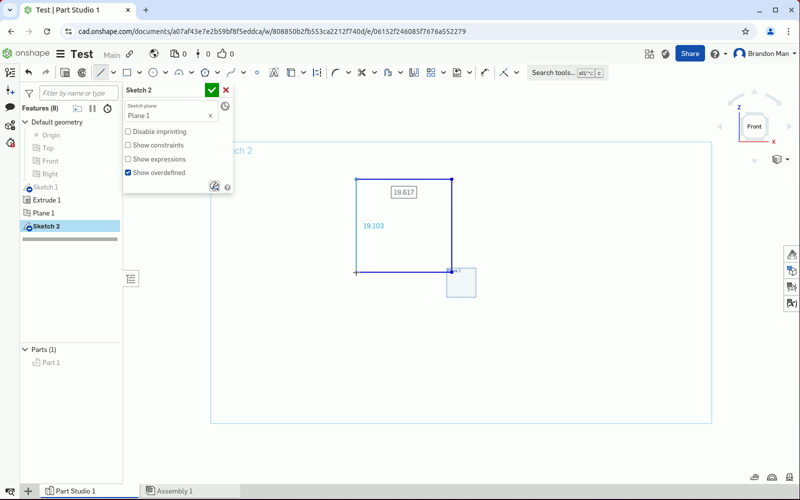
key(esc)
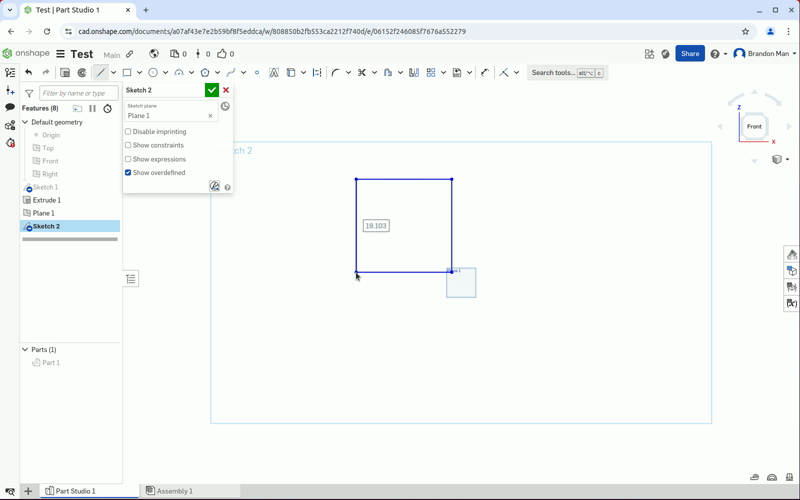
mouse_move(379, 258)
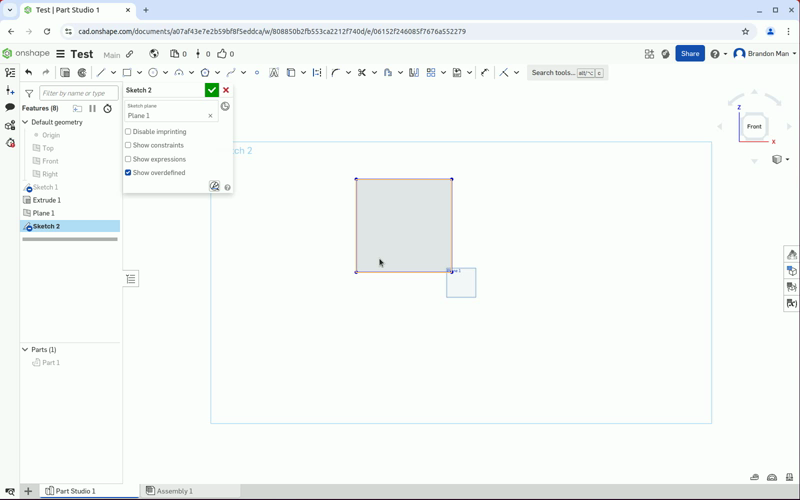
click(379, 258)
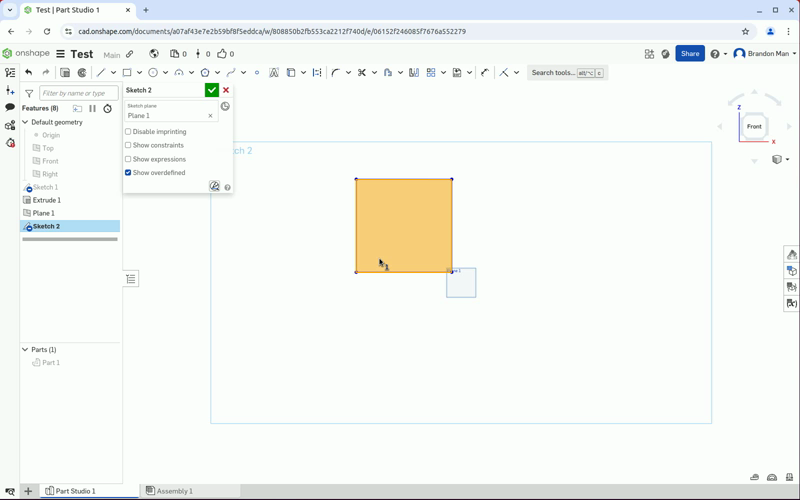
mouse_move(73, 352)
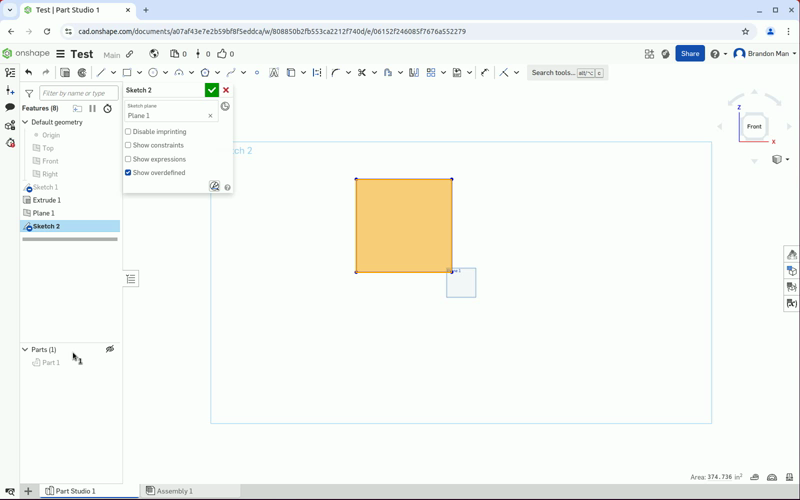
key(shift+y)
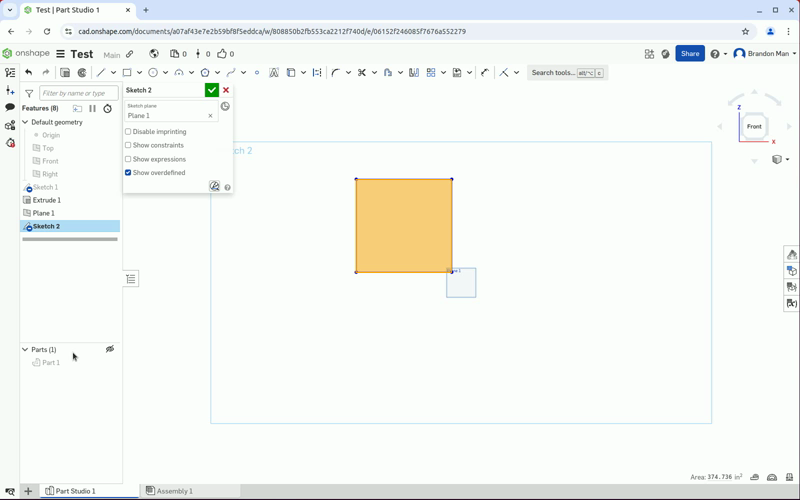
key(shift+e)
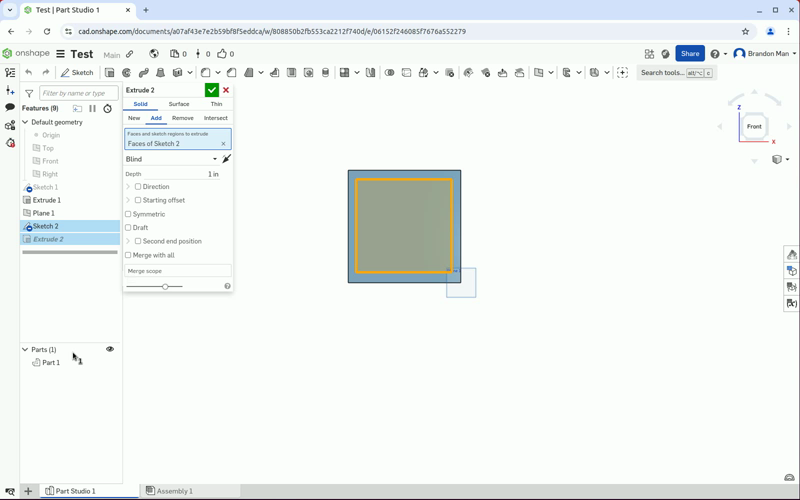
mouse_move(143, 106)
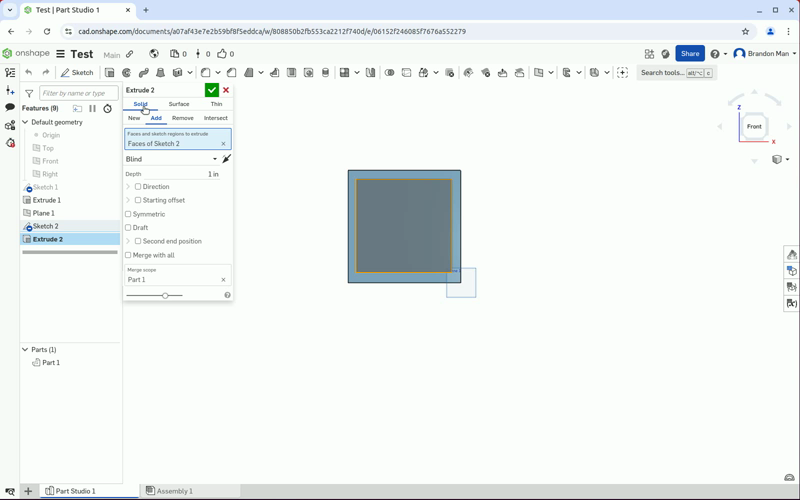
click(143, 106)
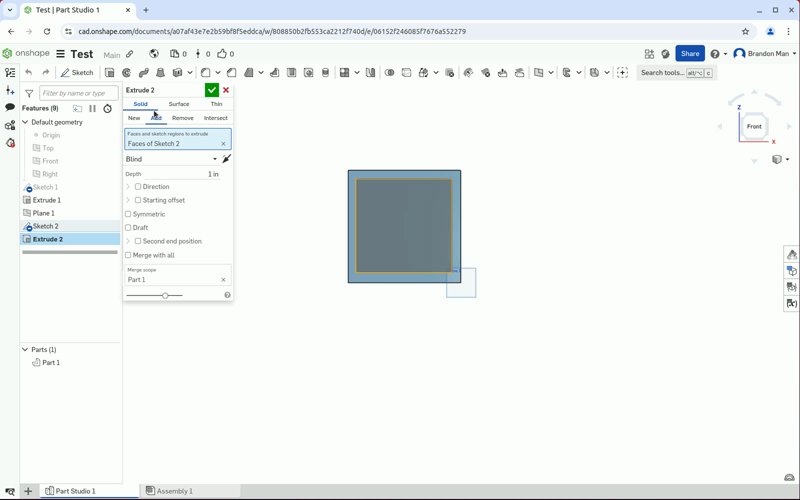
mouse_move(186, 120)
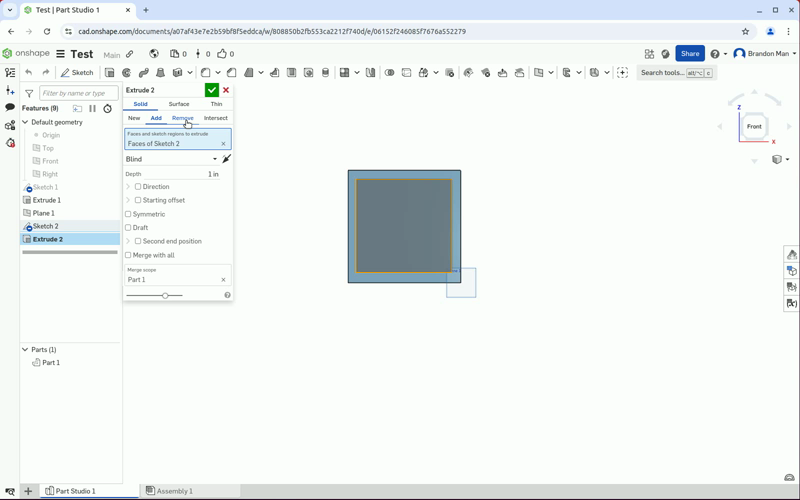
click(186, 120)
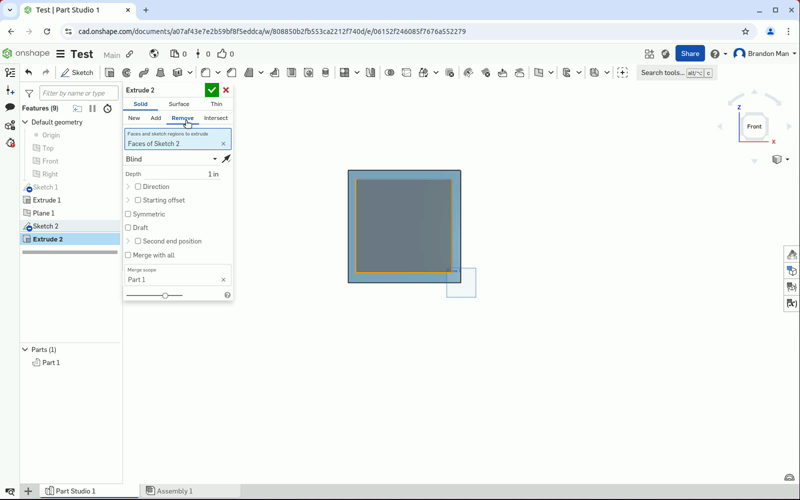
key(tab, 4)
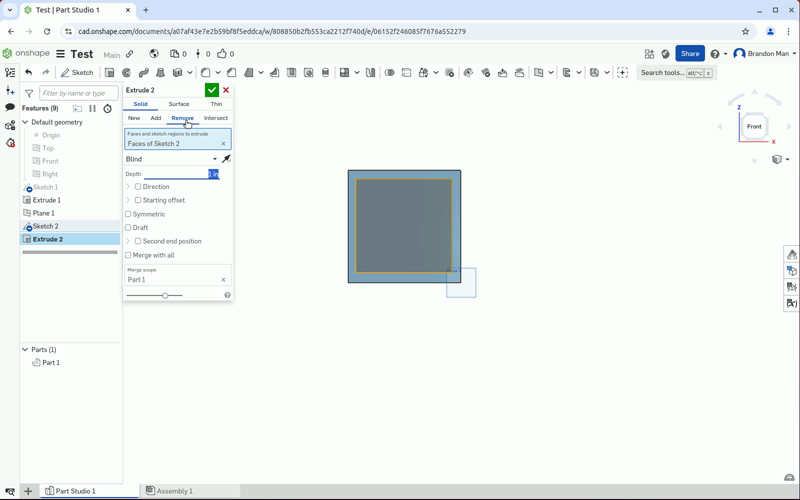
text(11.554)
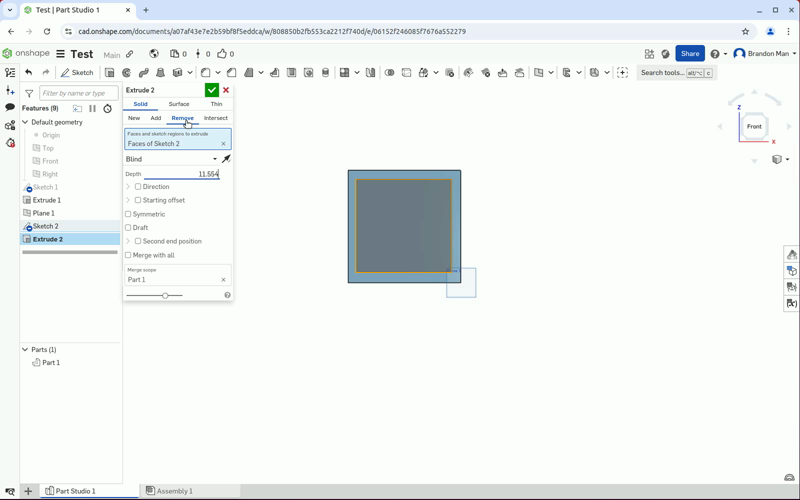
key(tab, 6)
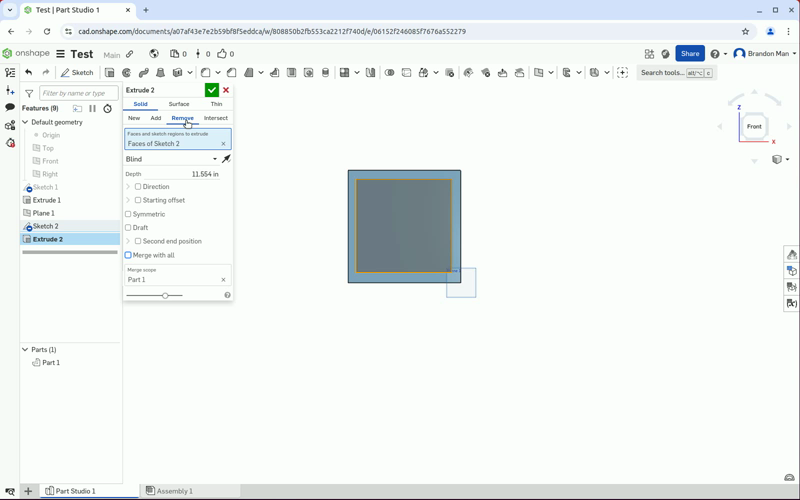
key(space)
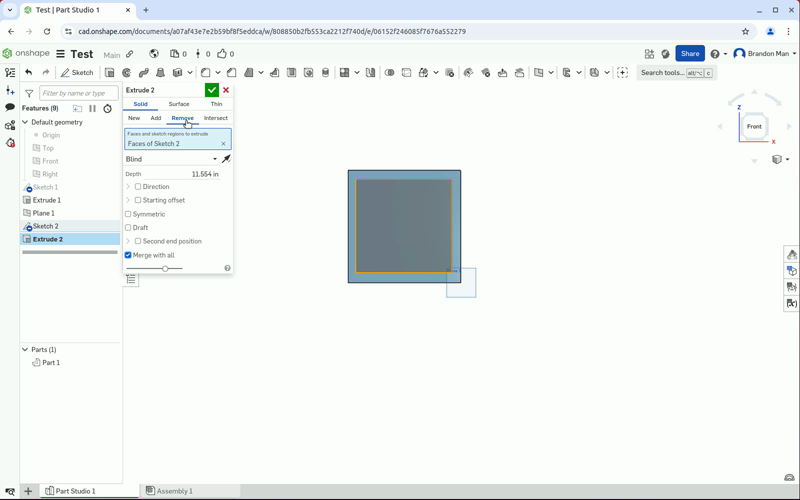
key(enter)
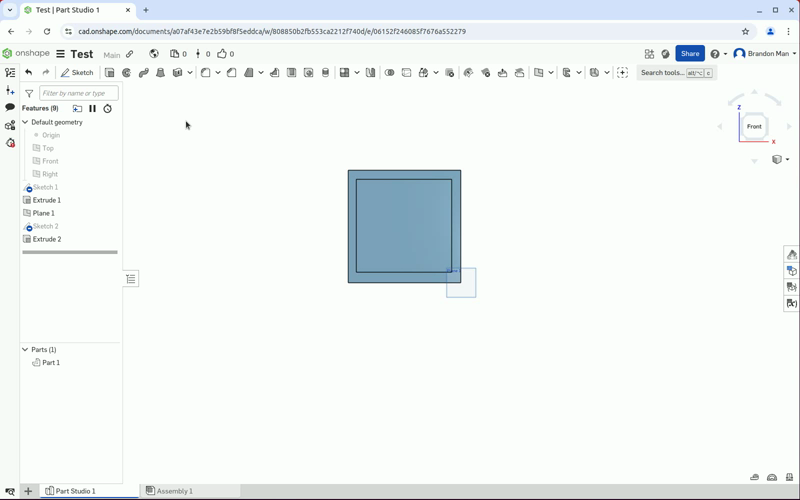
key(shift+h)
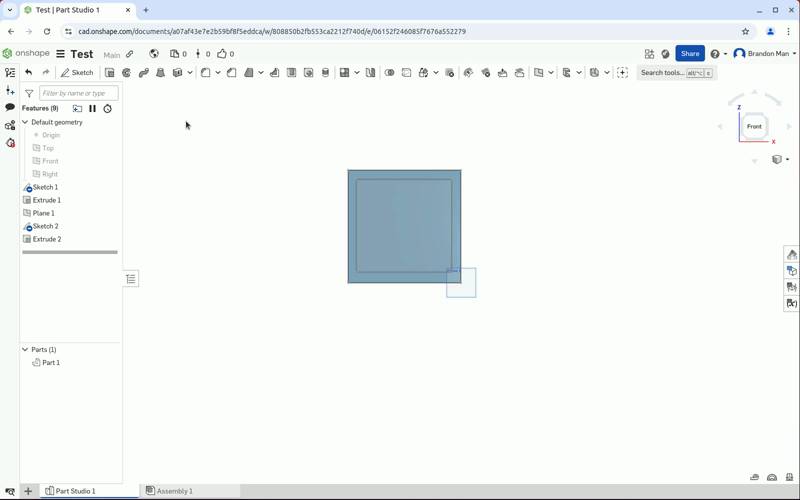
key(shift+h)
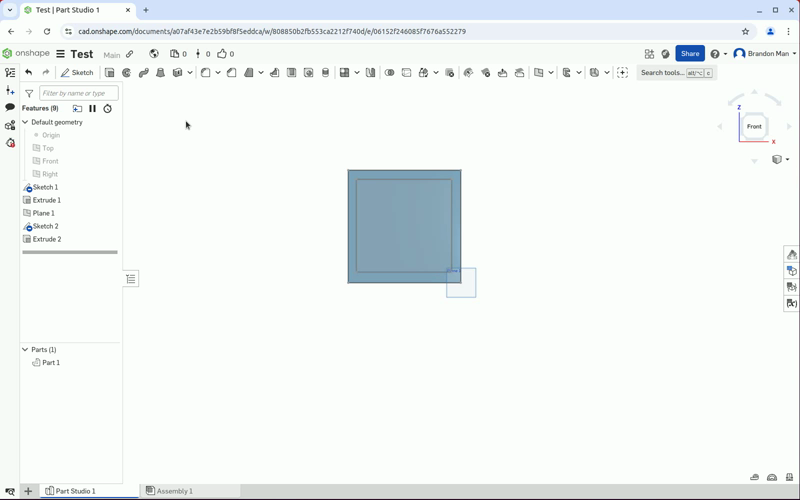
key(shift+7)
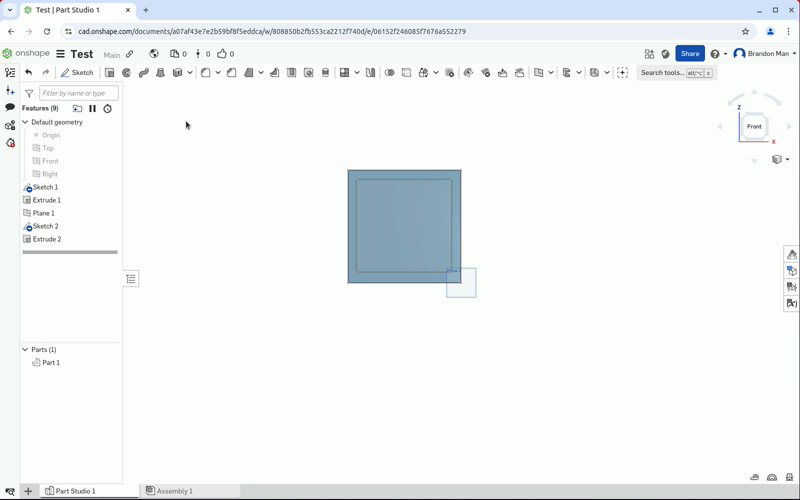
key(left, 2)
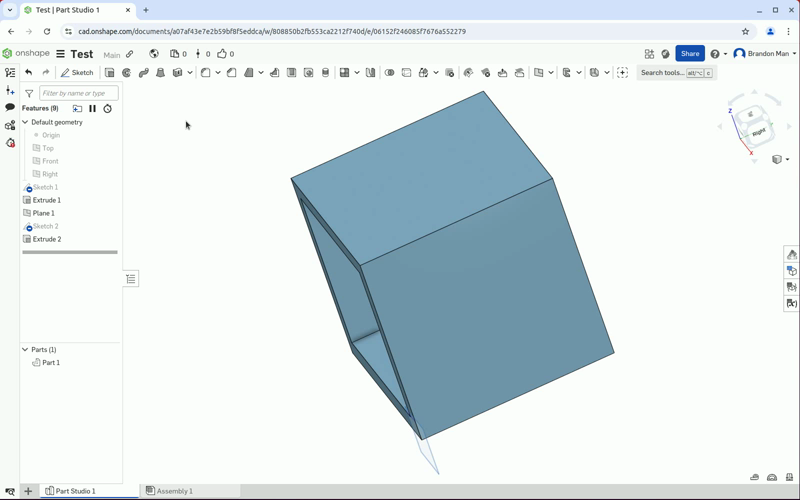
key(down, 2)
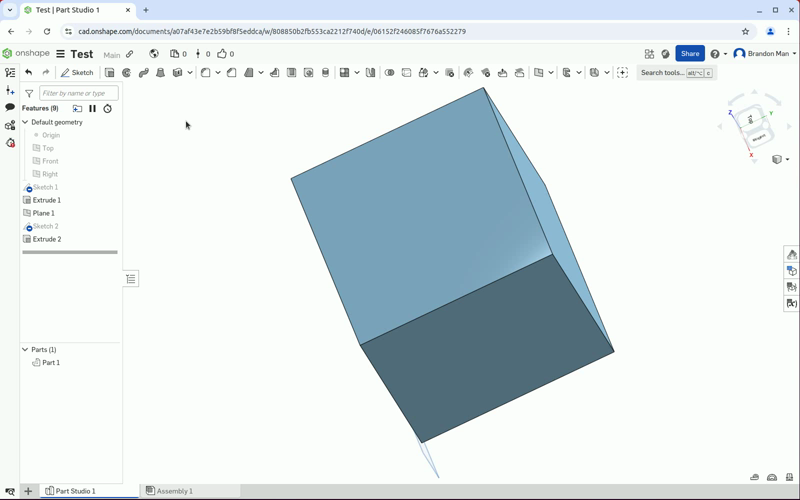
key(up, 2)
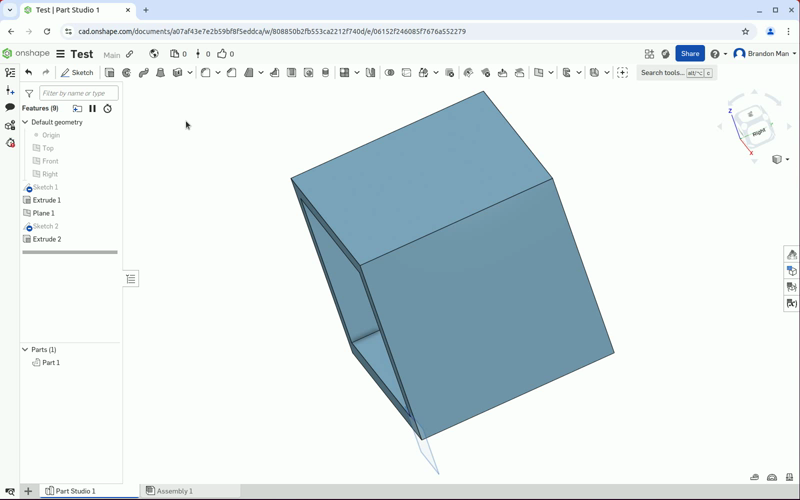
key(right, 2)
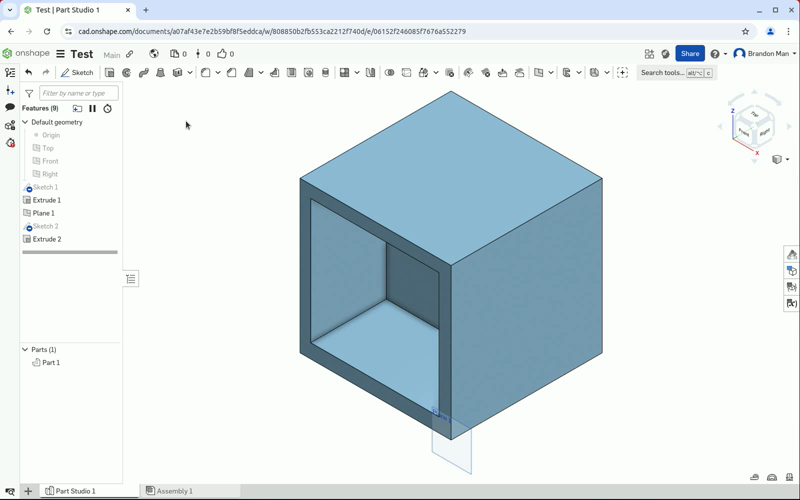
mouse_move(73, 189)
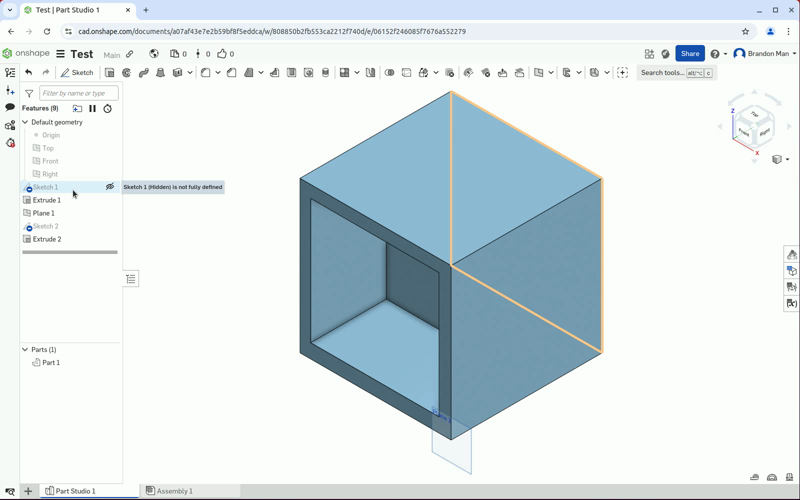
click(73, 189)